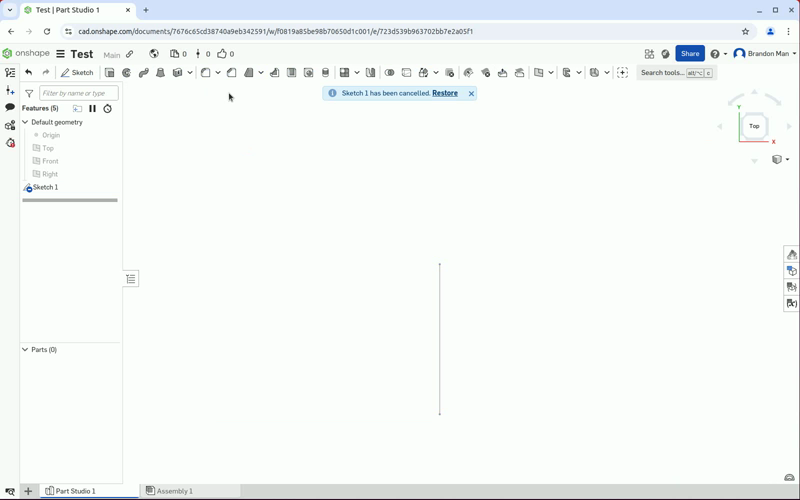
key(shift+h)
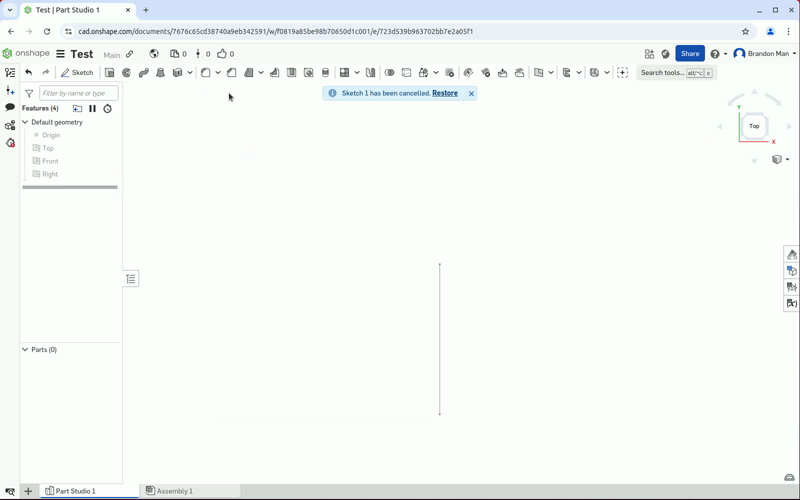
key(shift+s)
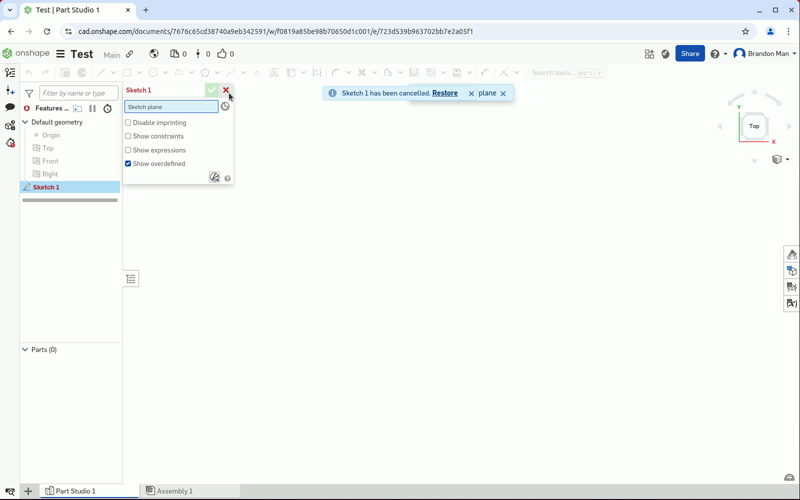
mouse_move(73, 150)
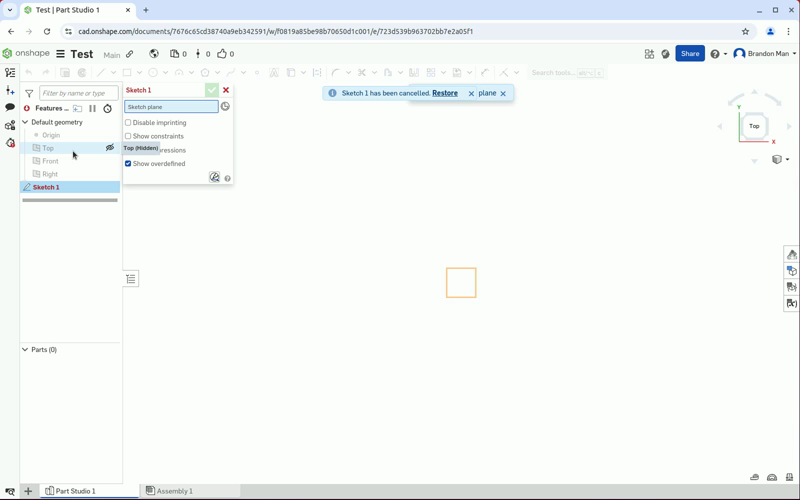
click(73, 150)
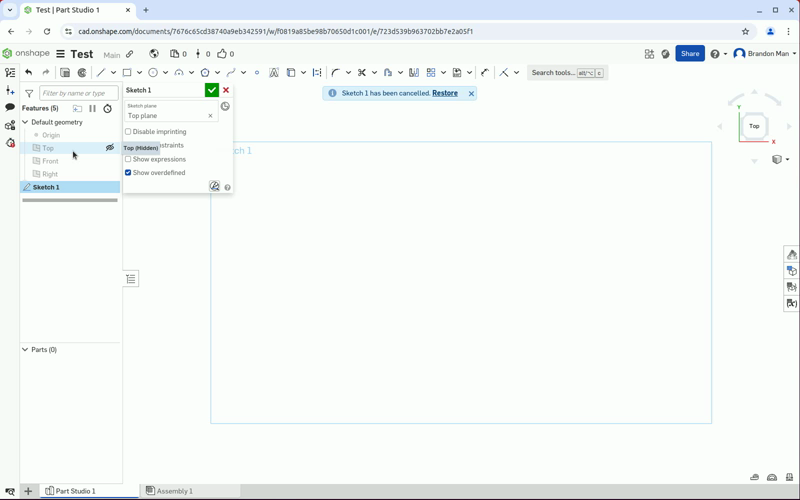
mouse_move(73, 352)
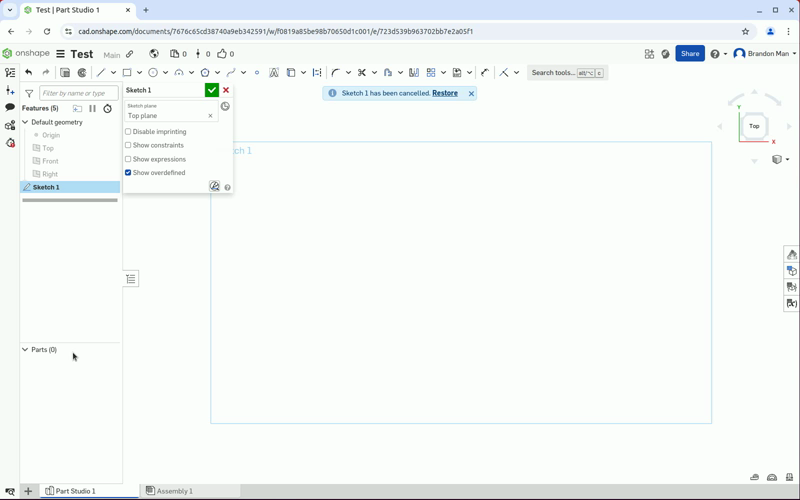
key(y)
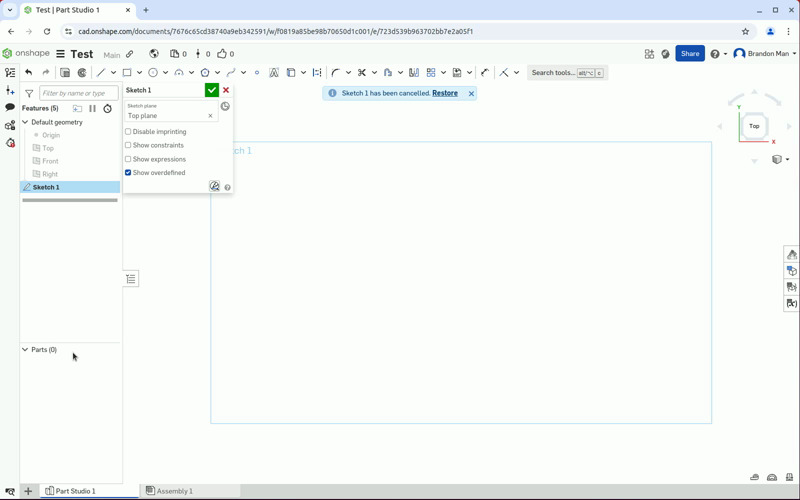
key(c)
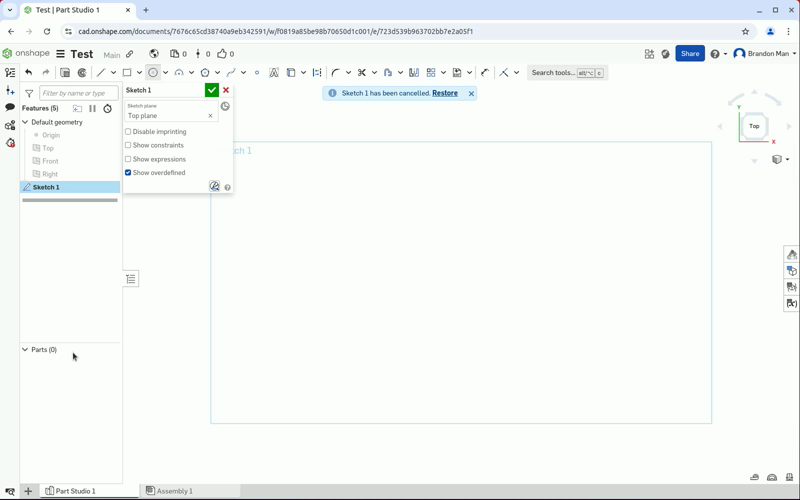
key_down(shift)
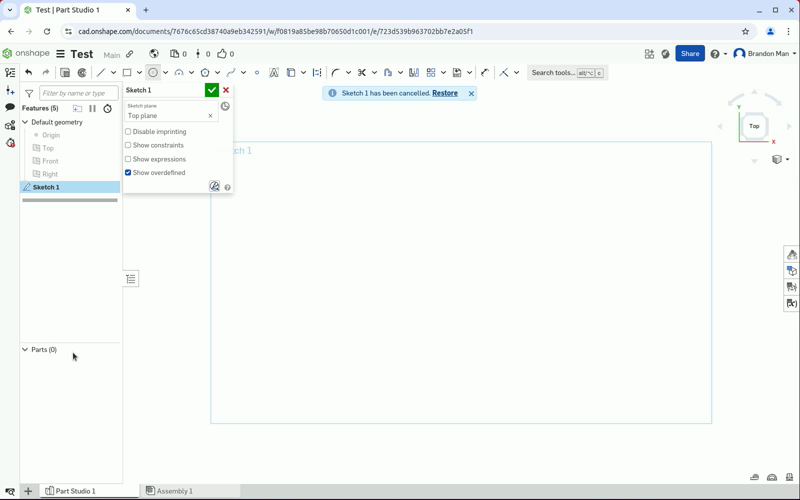
mouse_move(461, 282)
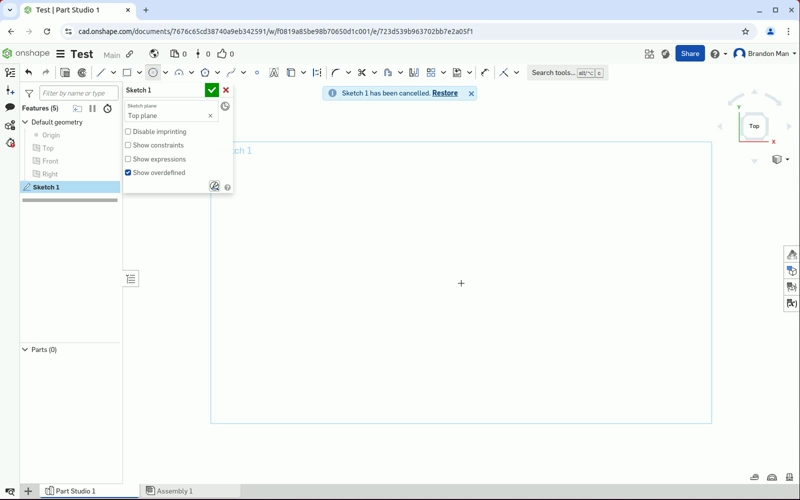
click(461, 282)
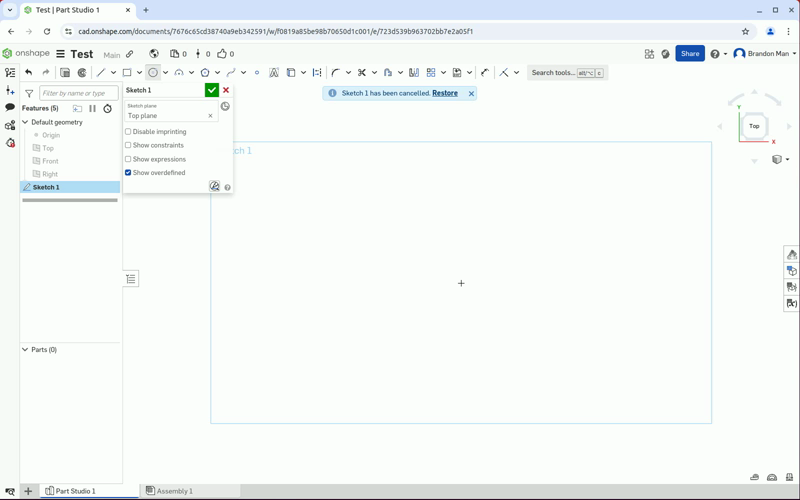
key_up(shift)
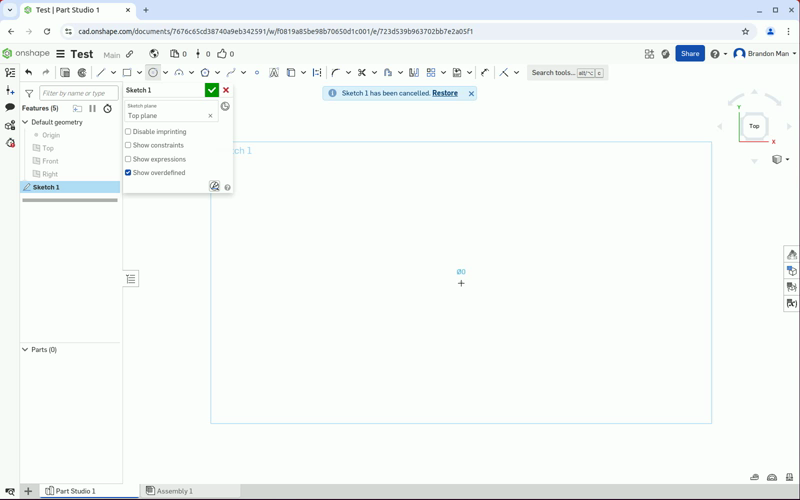
mouse_move(574, 282)
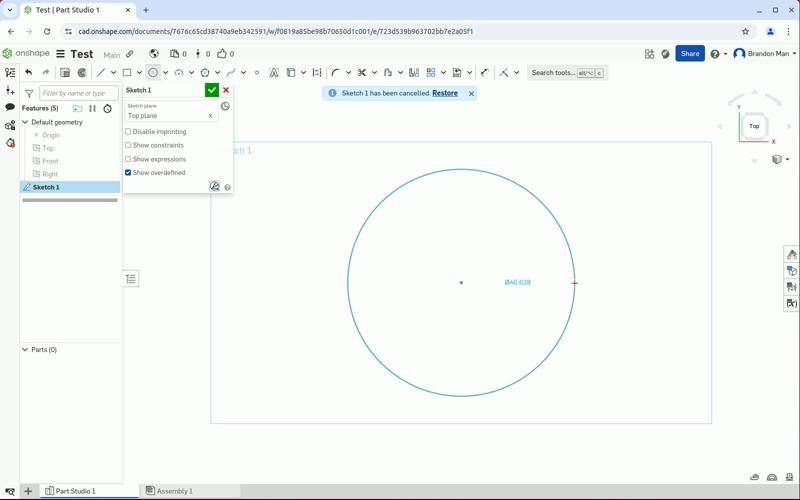
click(574, 282)
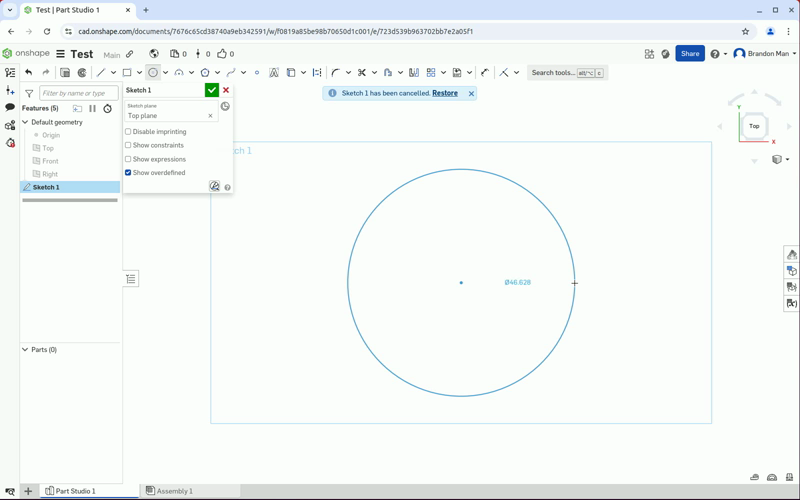
key(esc)
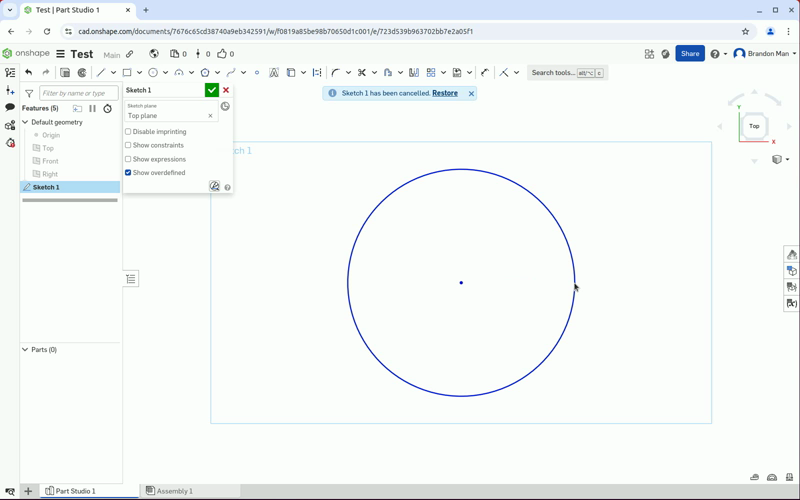
mouse_move(530, 238)
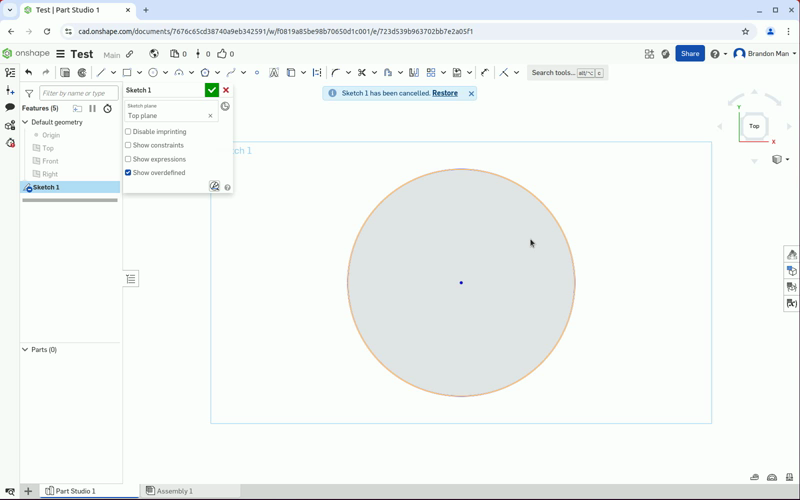
click(530, 238)
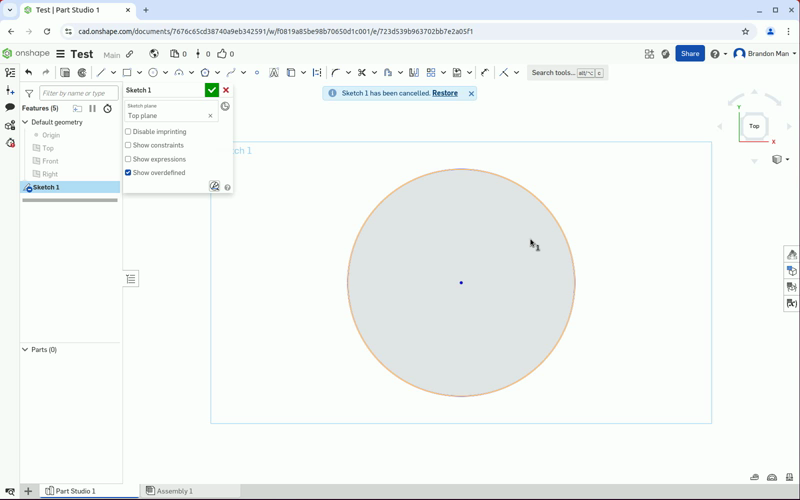
mouse_move(73, 352)
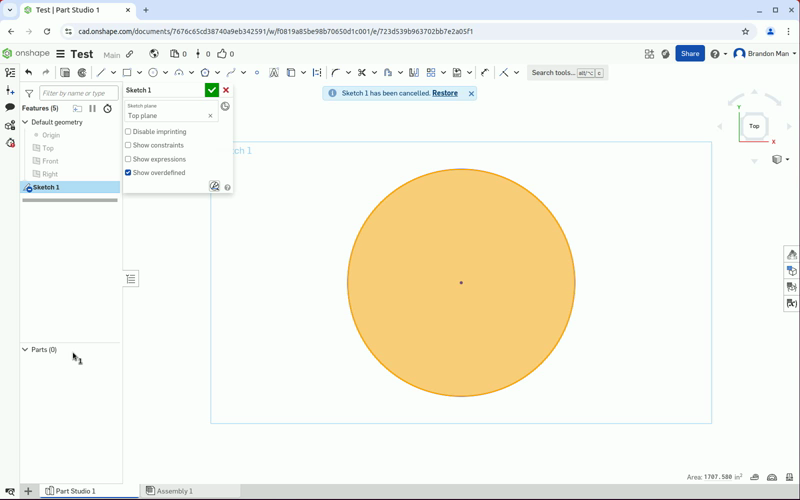
key(shift+y)
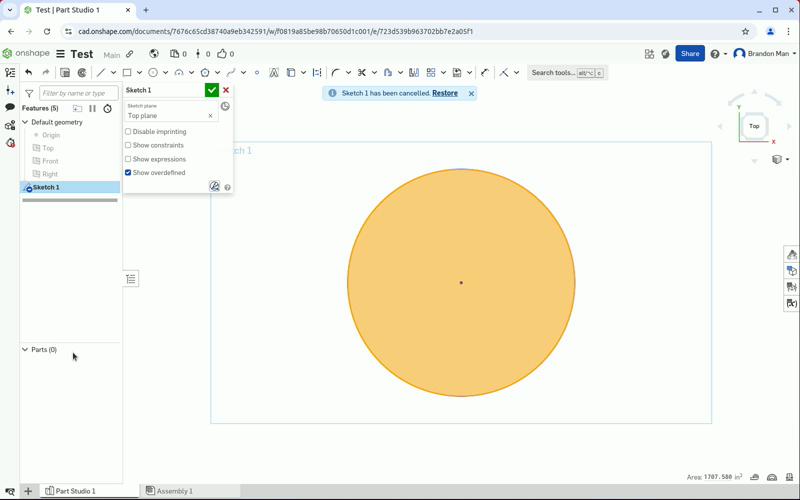
key(shift+e)
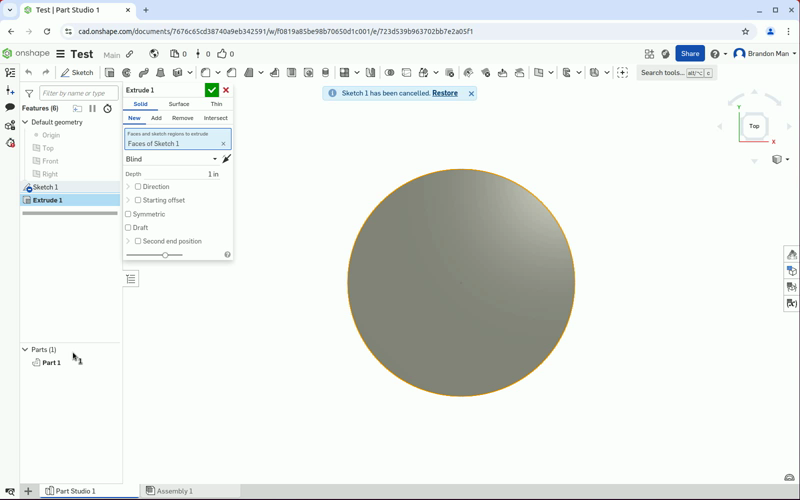
mouse_move(143, 106)
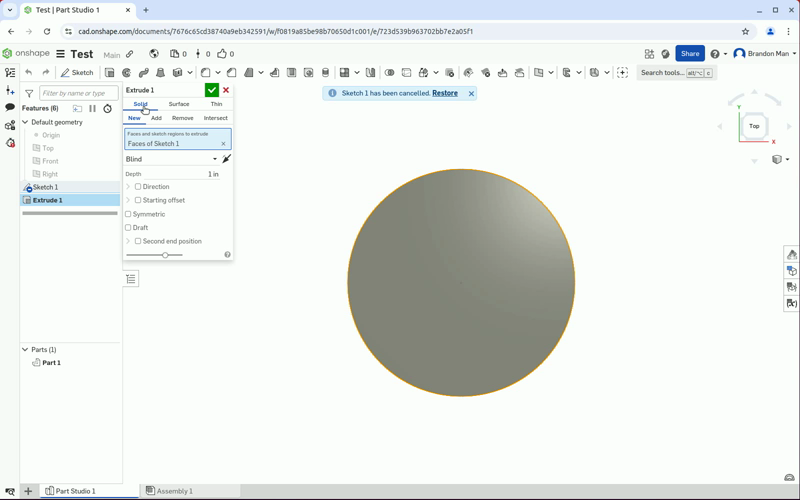
click(143, 106)
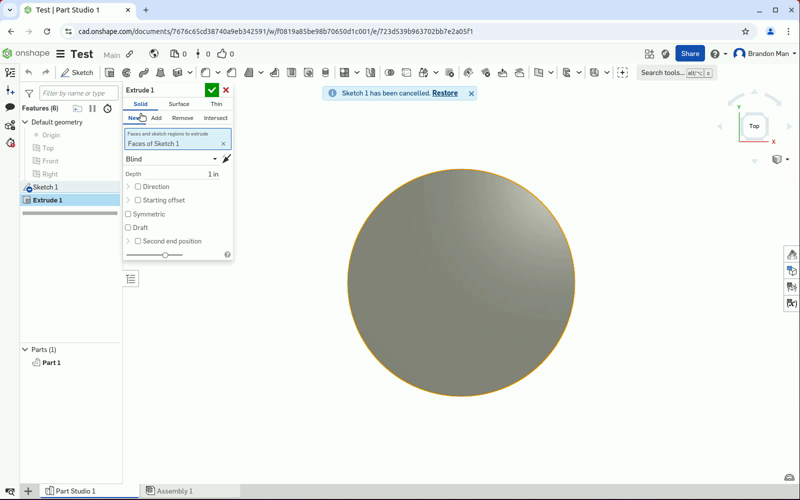
mouse_move(137, 120)
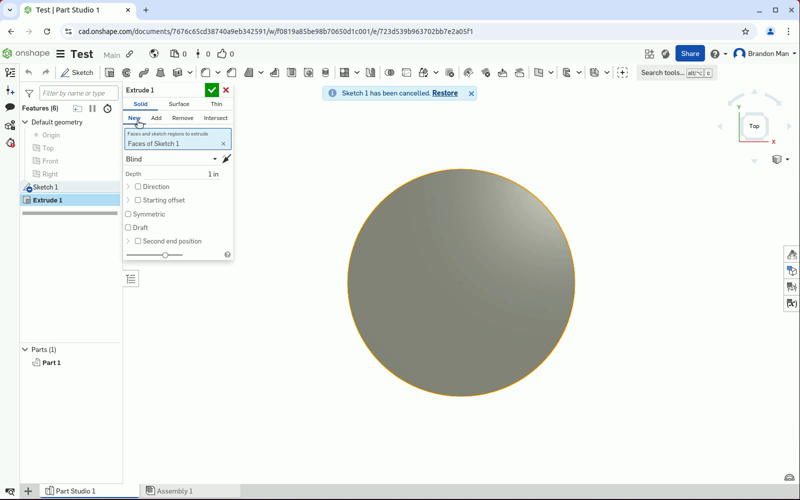
click(137, 120)
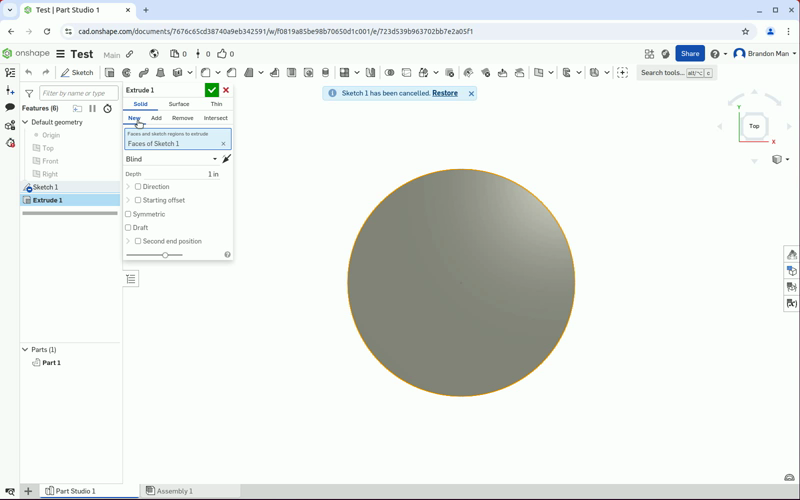
key(tab, 4)
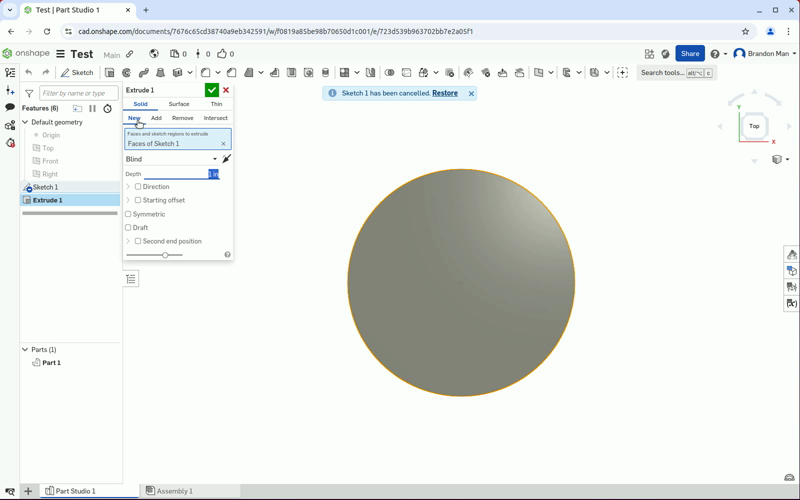
text(9.147)
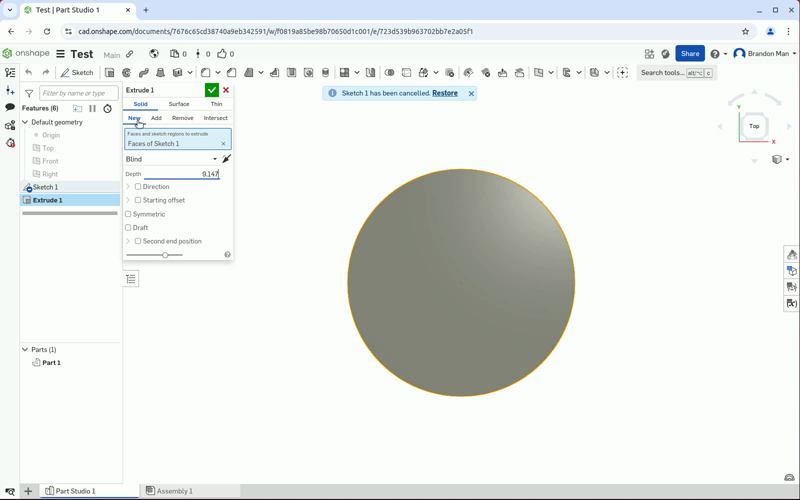
key(enter)
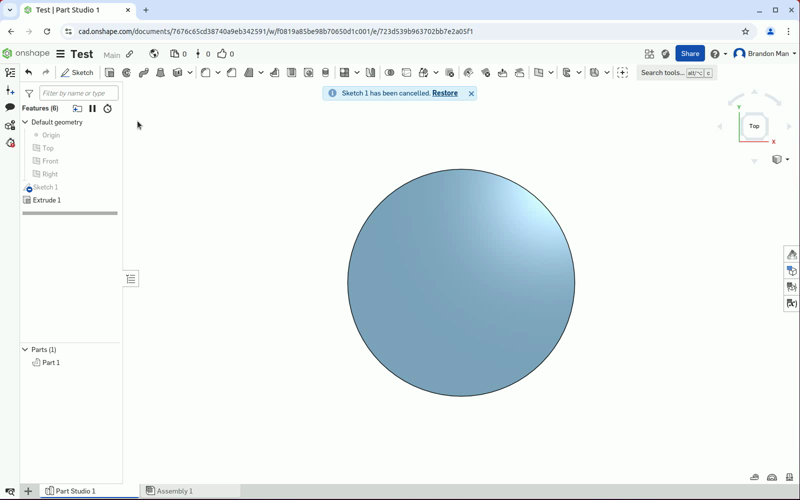
key(shift+h)
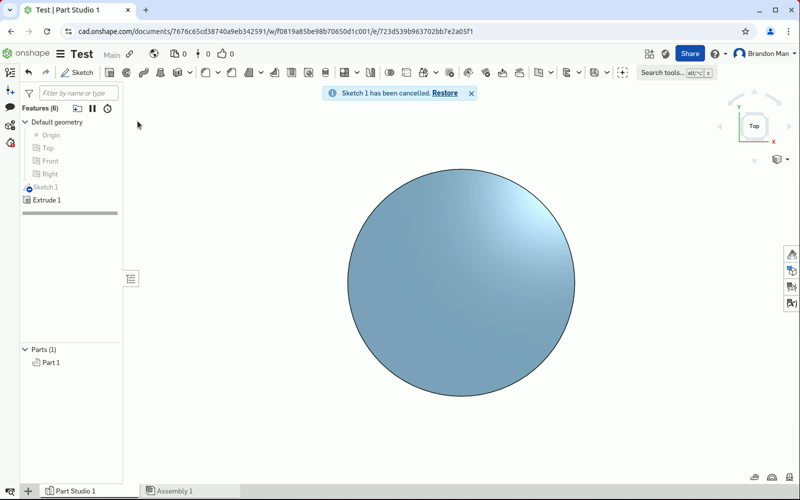
key(shift+h)
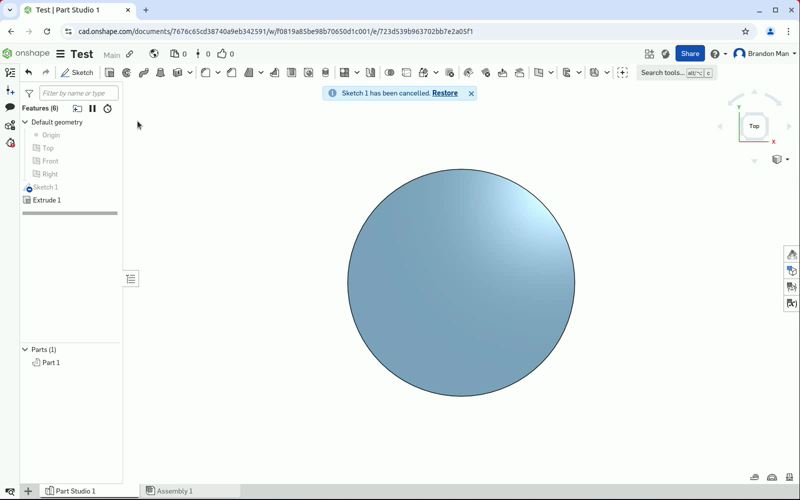
mouse_move(73, 189)
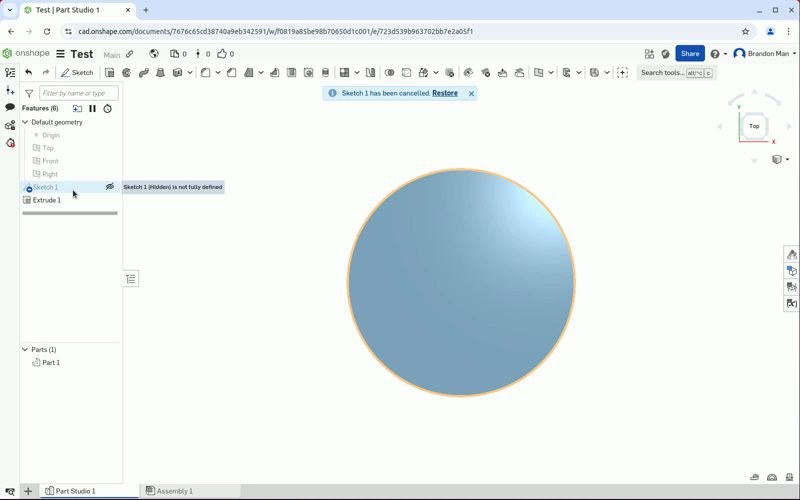
click(73, 189)
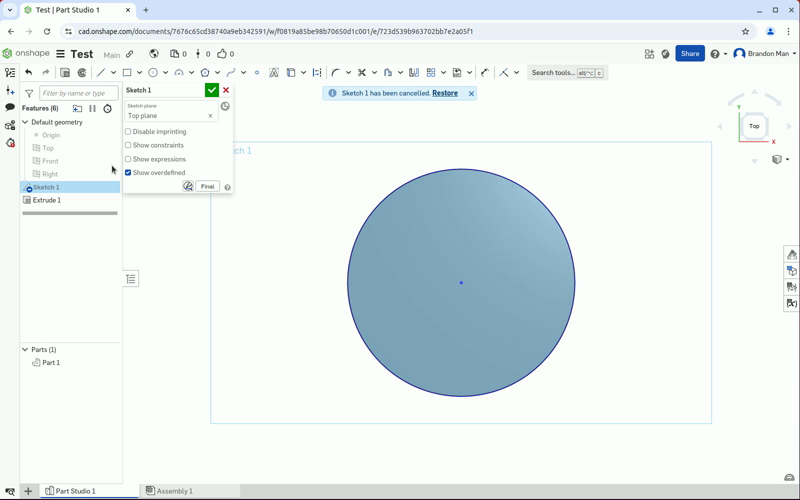
mouse_move(229, 92)
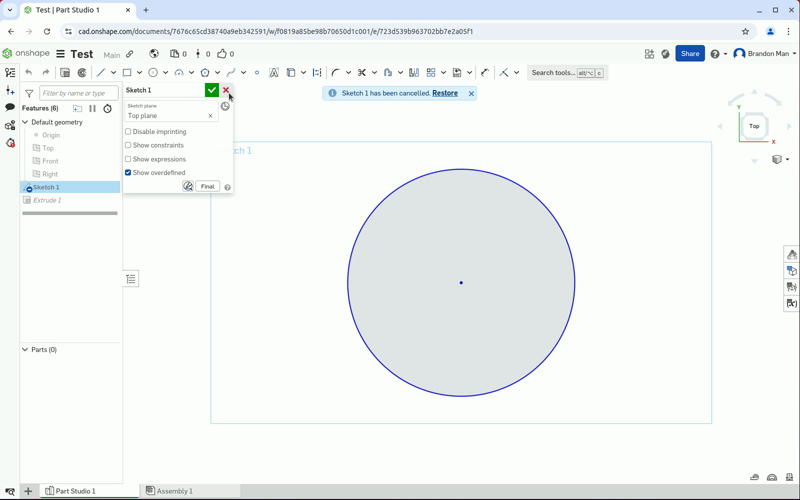
click(229, 92)
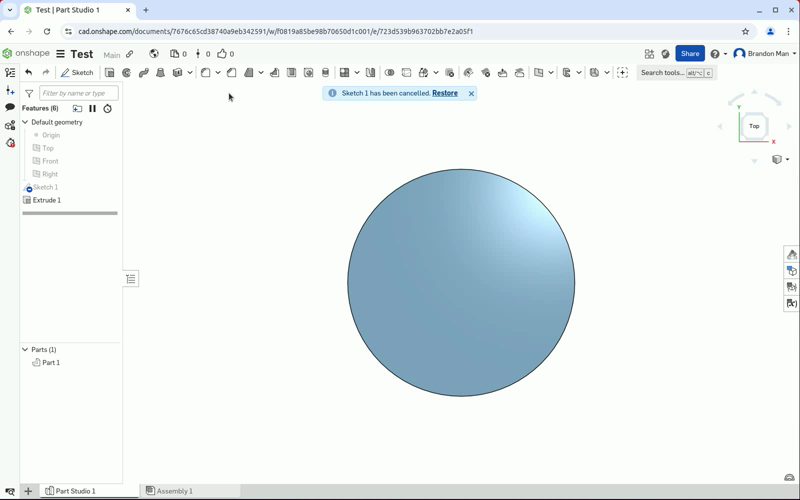
mouse_move(541, 75)
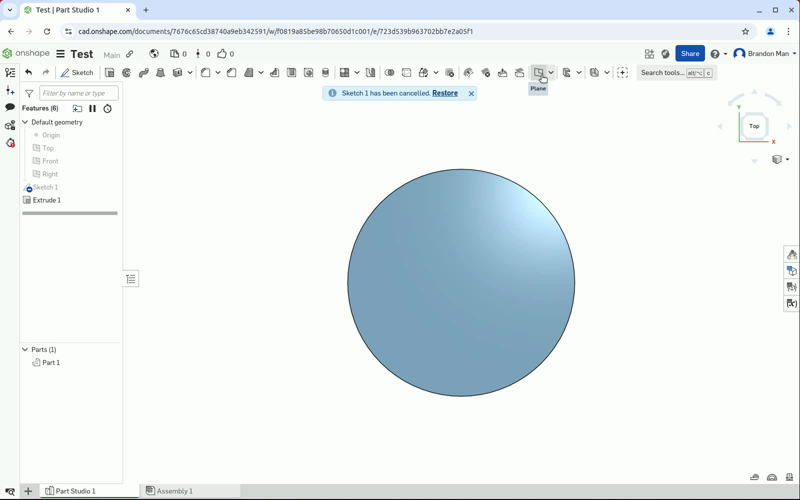
click(541, 75)
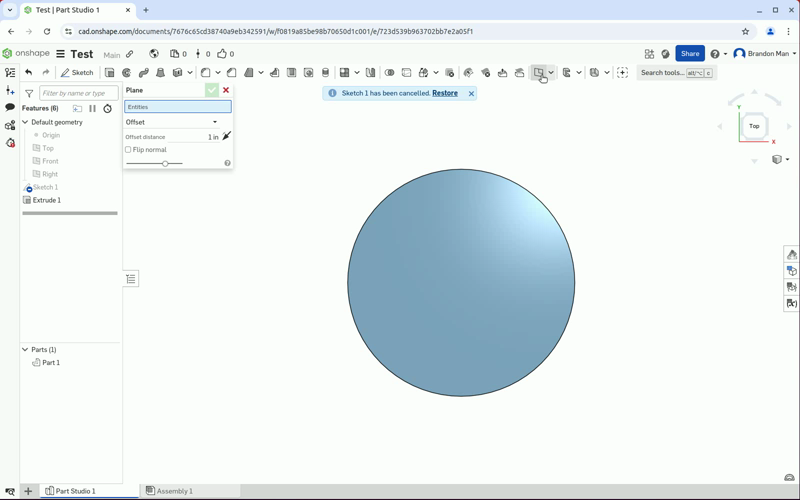
mouse_move(73, 150)
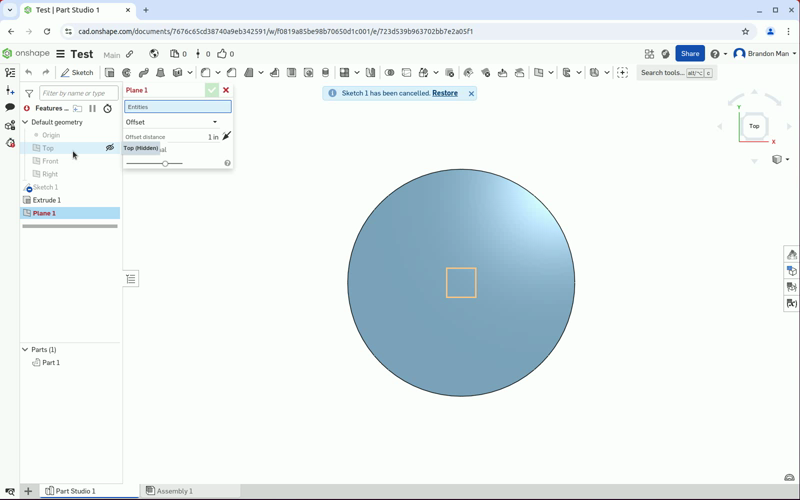
click(73, 150)
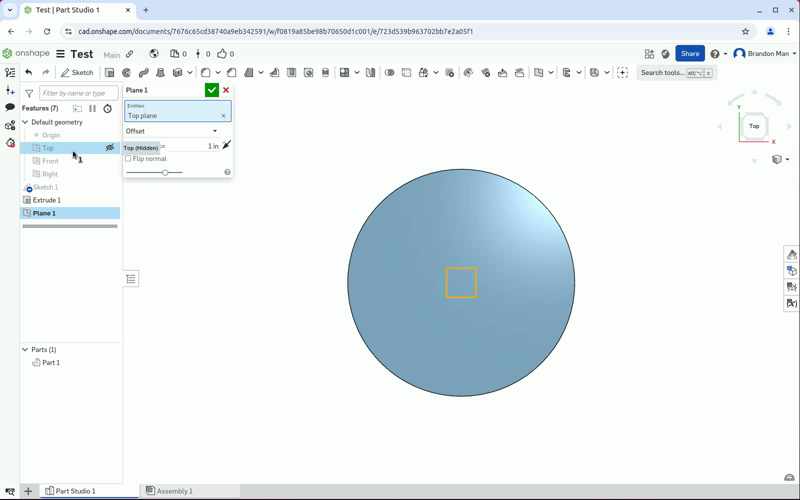
key(tab, 2)
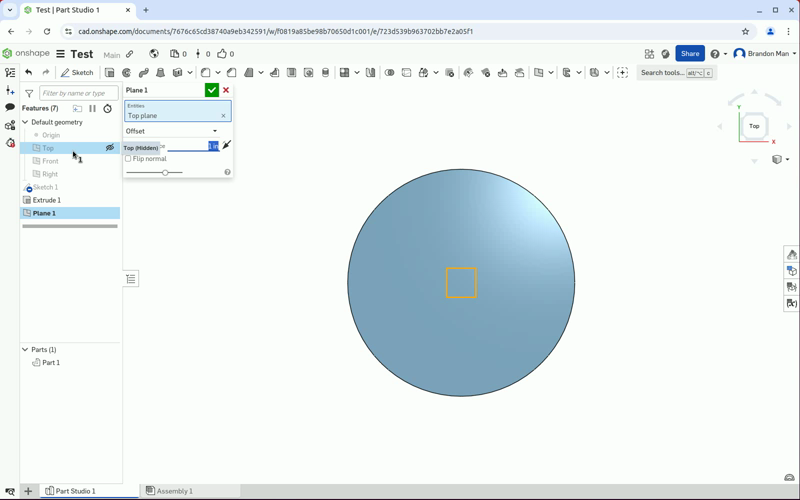
text(9.151)
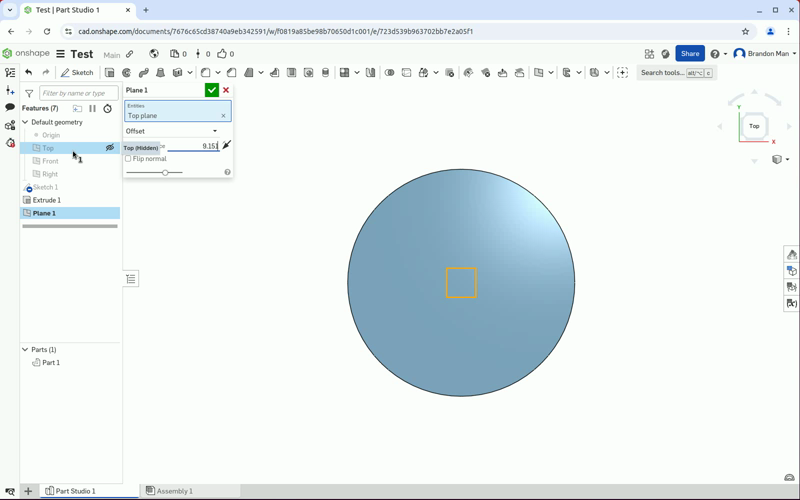
key(enter, 2)
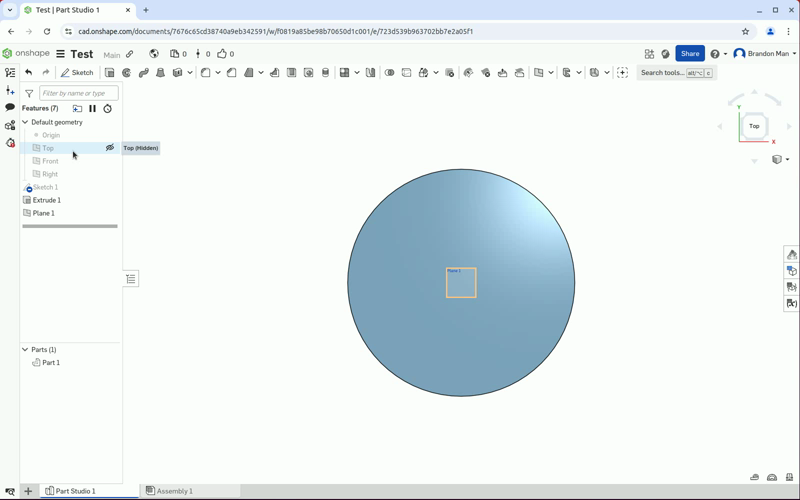
key(shift+s)
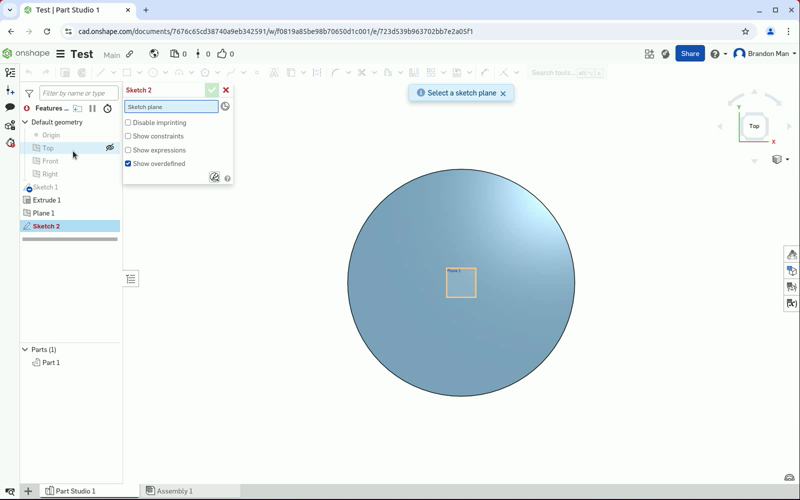
mouse_move(73, 215)
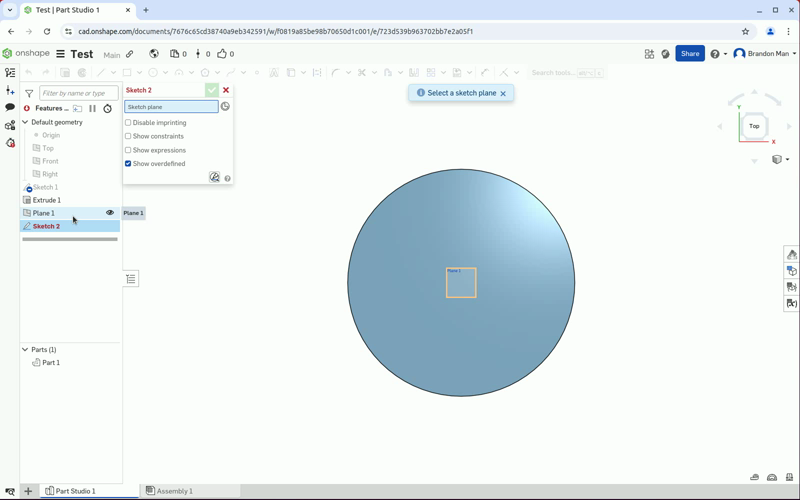
click(73, 215)
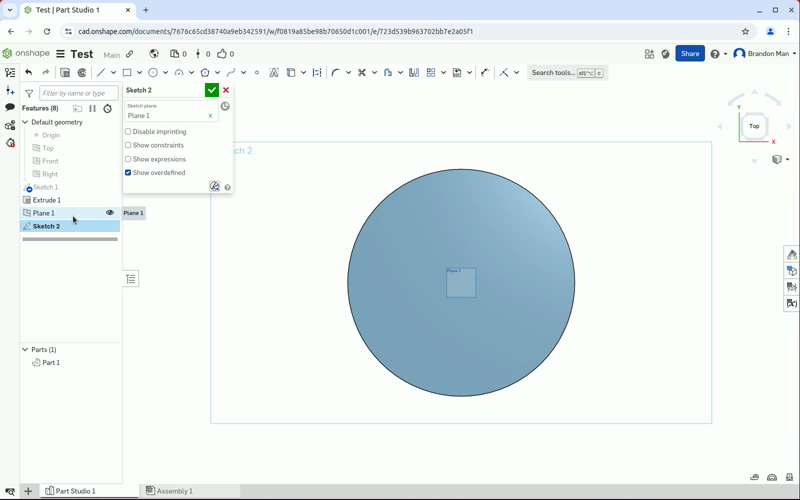
mouse_move(73, 352)
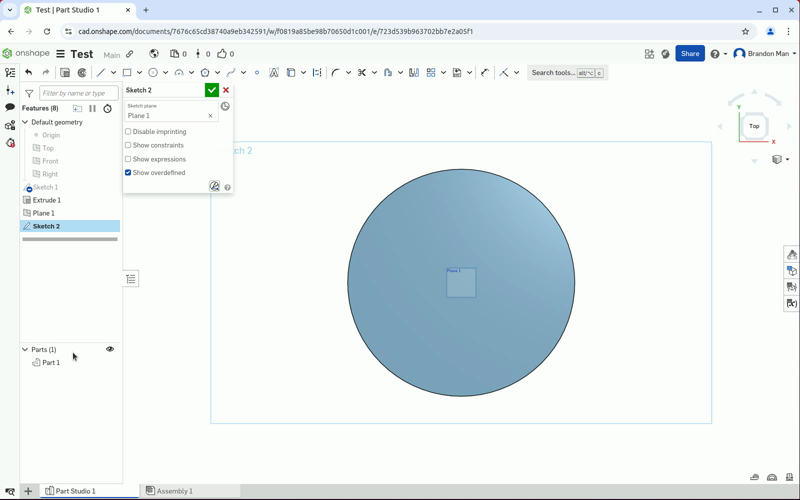
key(y)
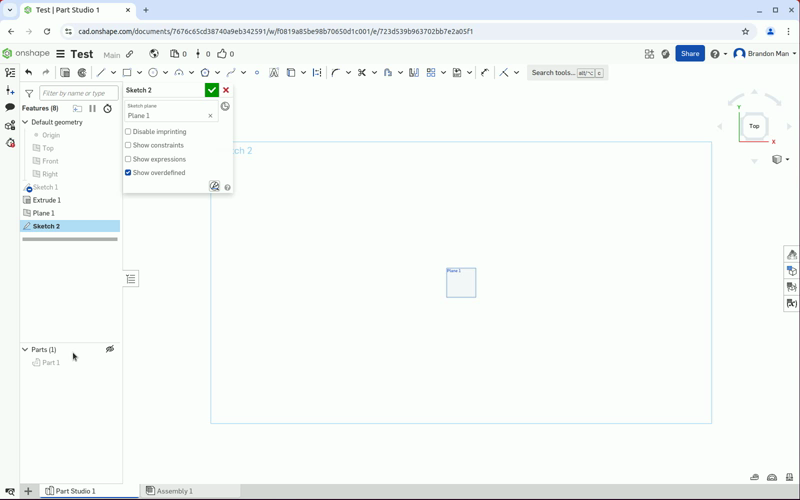
key(c)
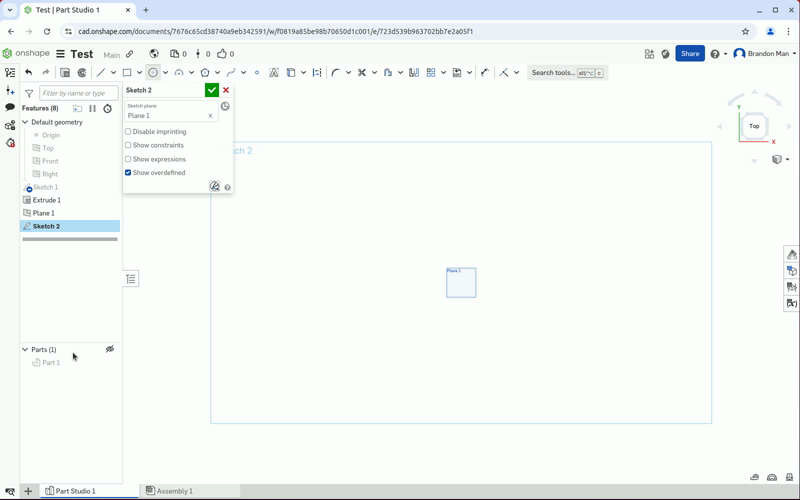
key_down(shift)
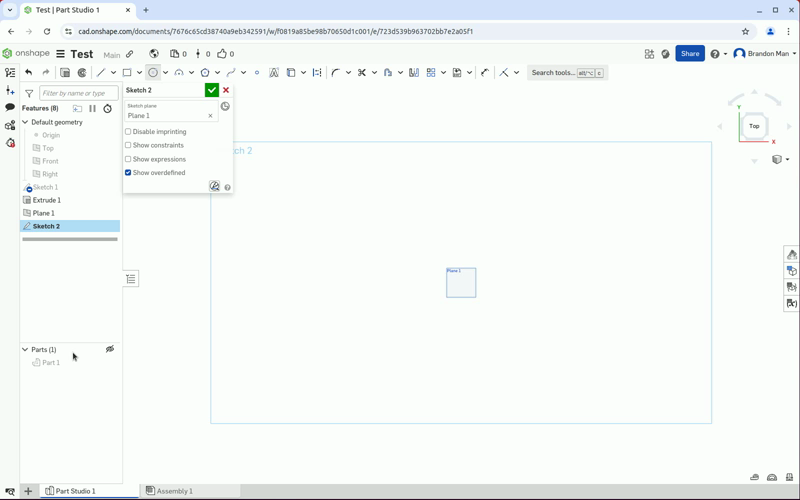
mouse_move(461, 282)
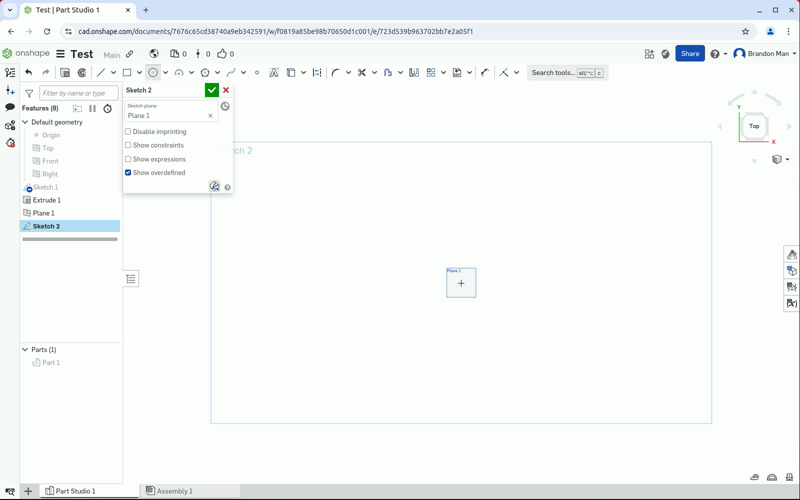
click(461, 282)
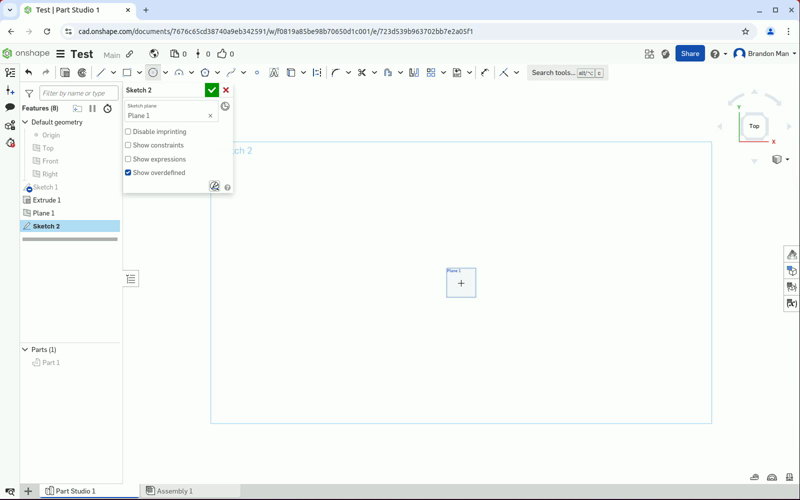
key_up(shift)
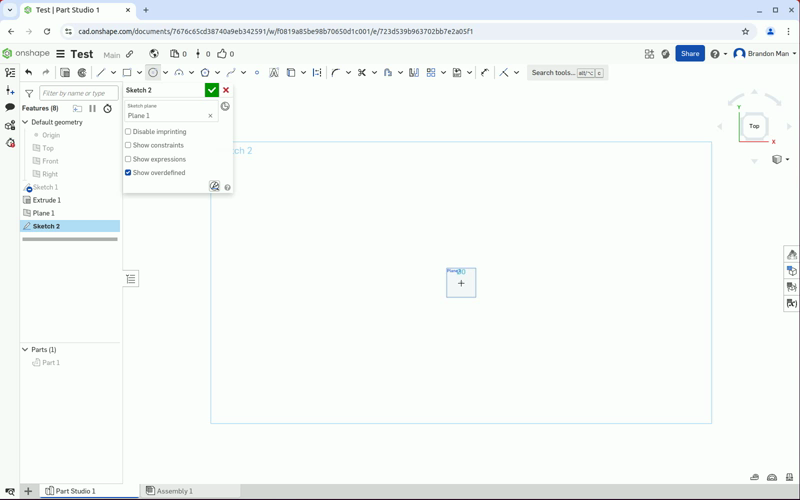
mouse_move(546, 282)
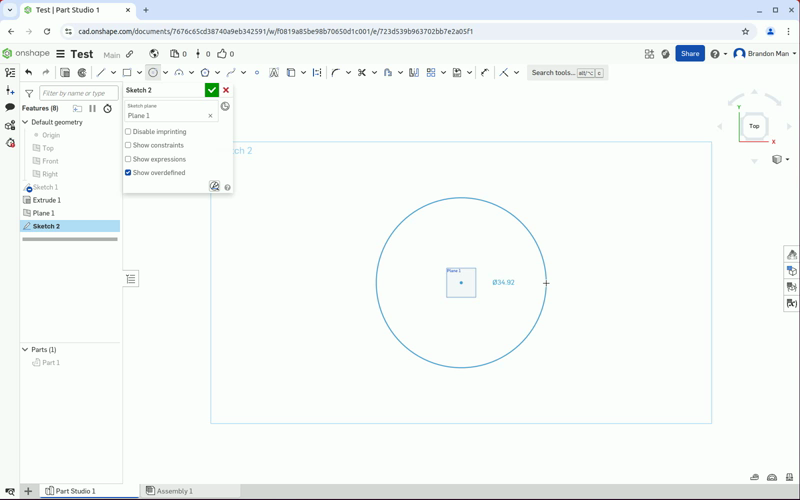
click(546, 282)
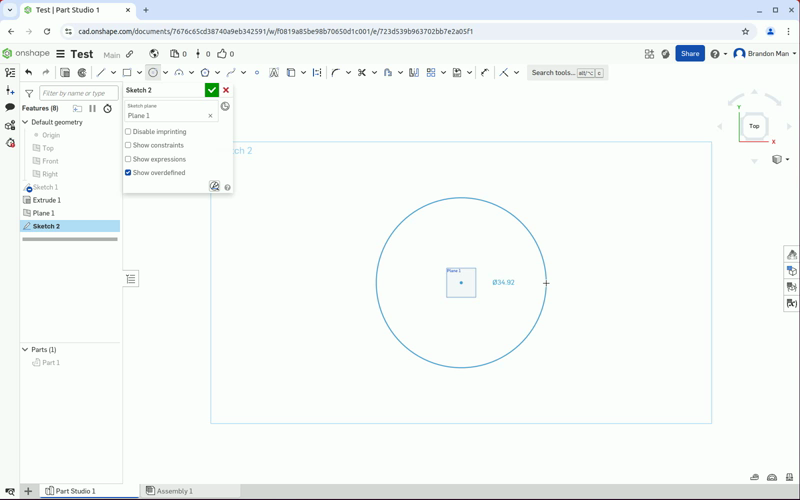
key(esc)
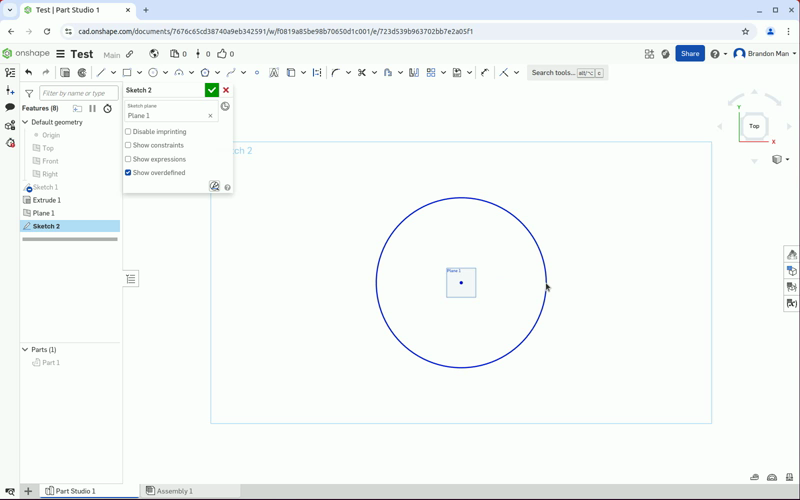
mouse_move(500, 248)
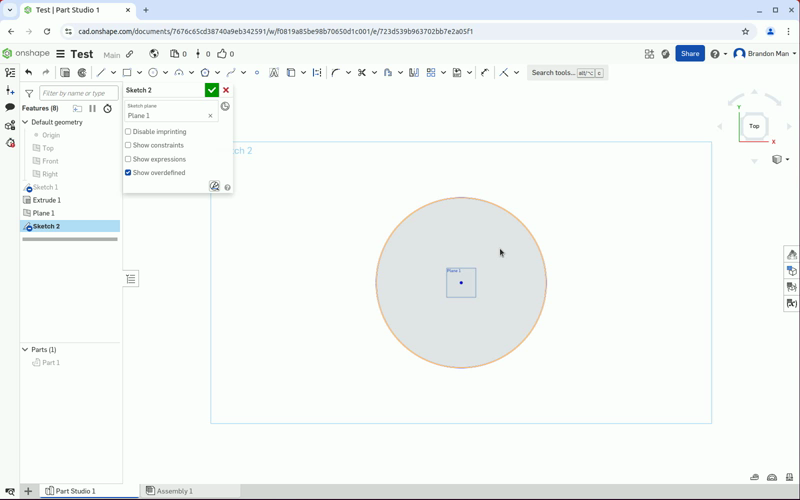
click(500, 248)
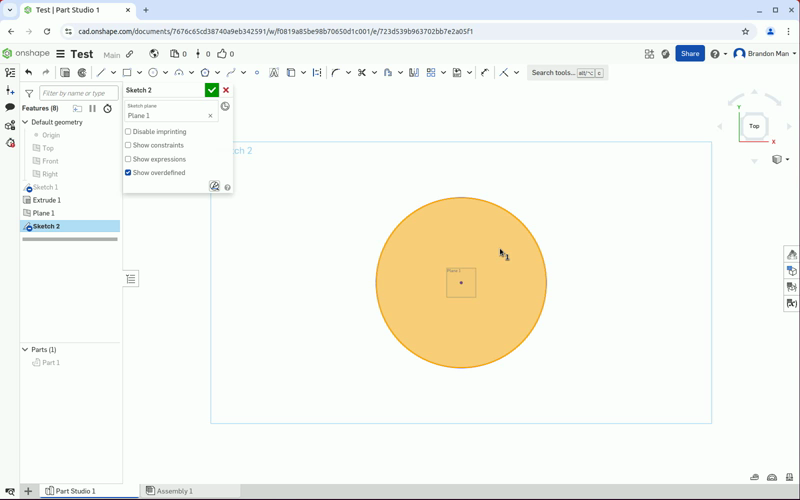
mouse_move(73, 352)
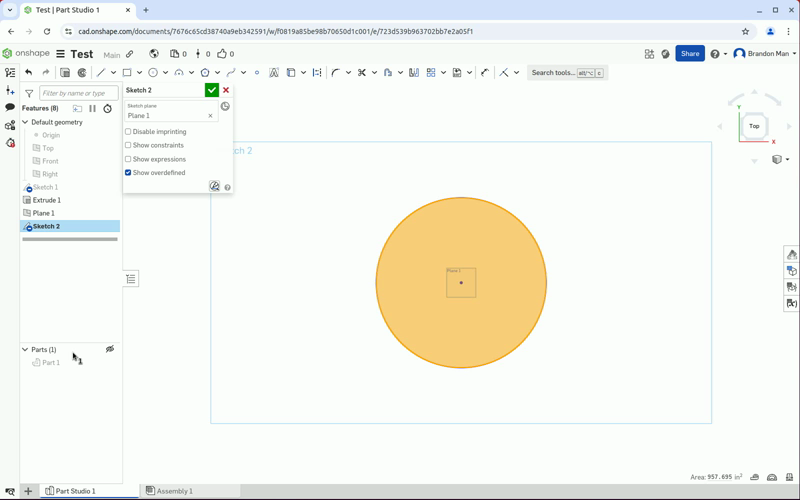
key(shift+y)
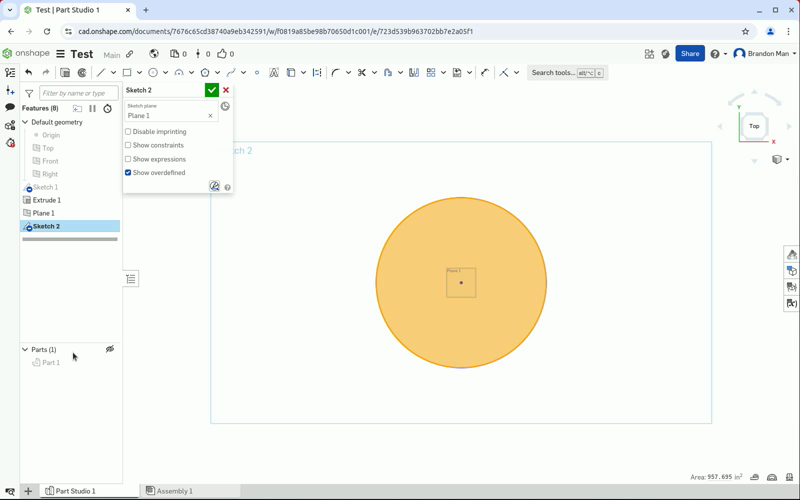
key(shift+e)
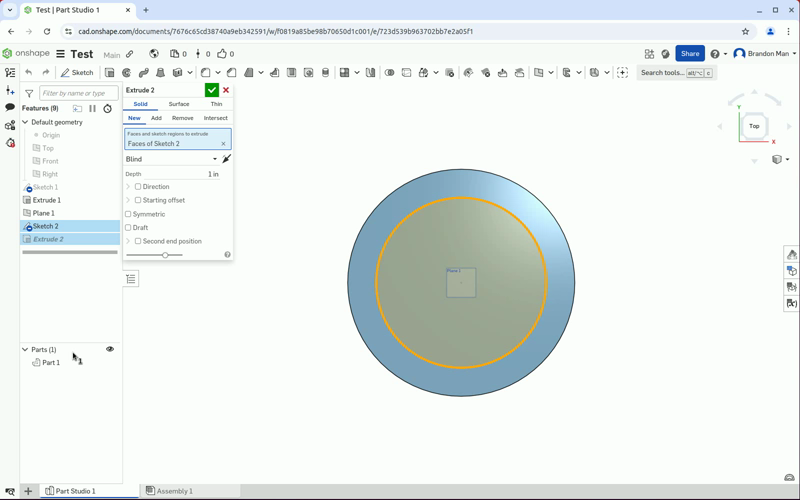
mouse_move(143, 106)
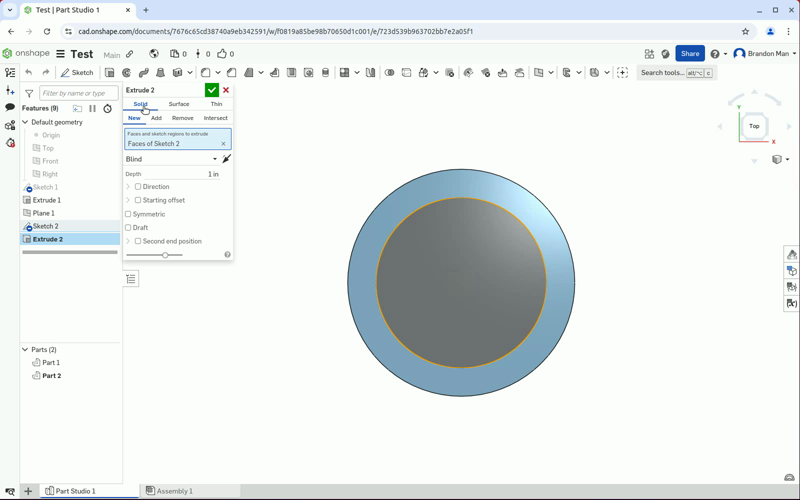
click(143, 106)
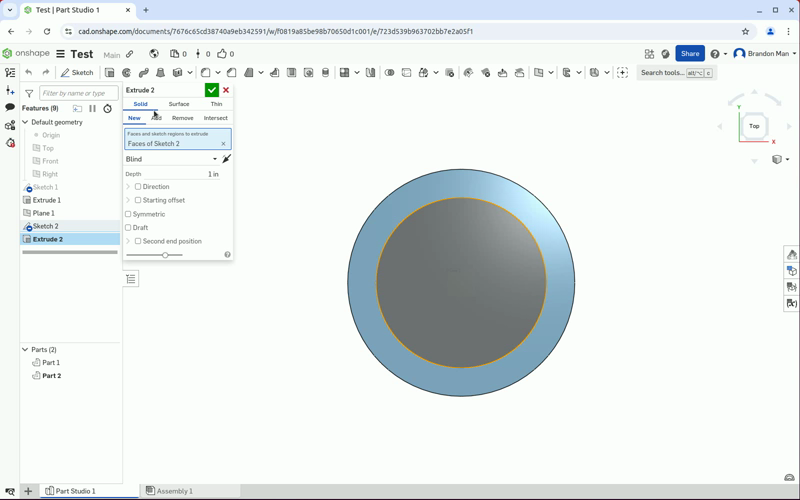
mouse_move(186, 120)
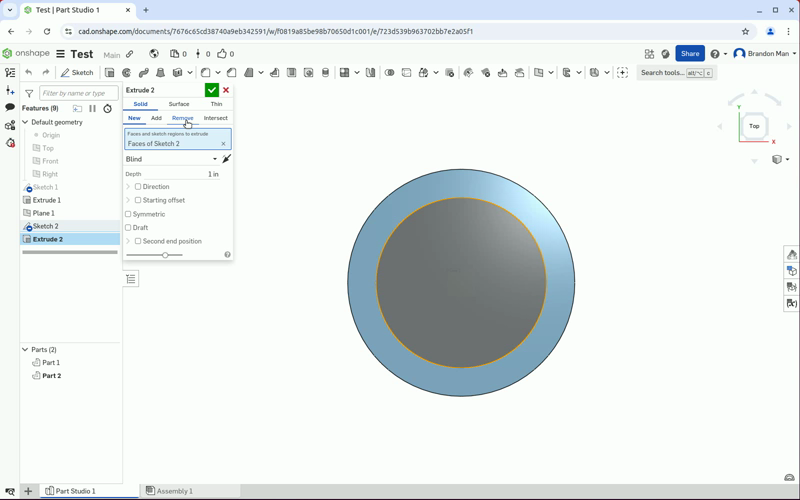
click(186, 120)
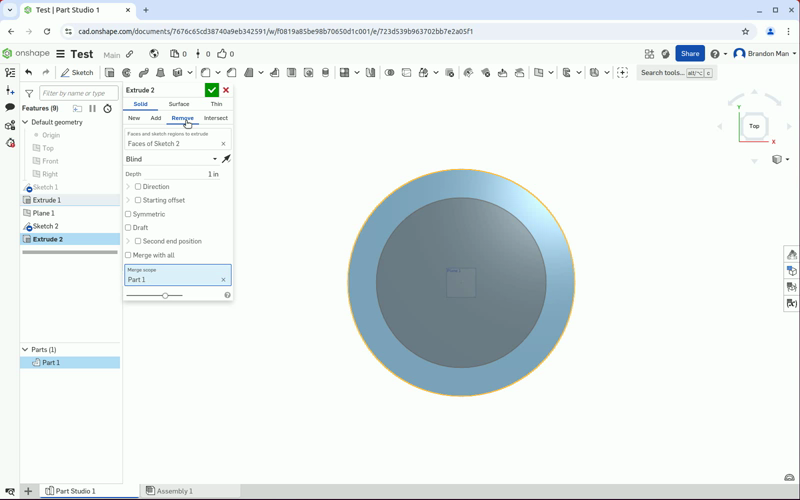
key(tab, 4)
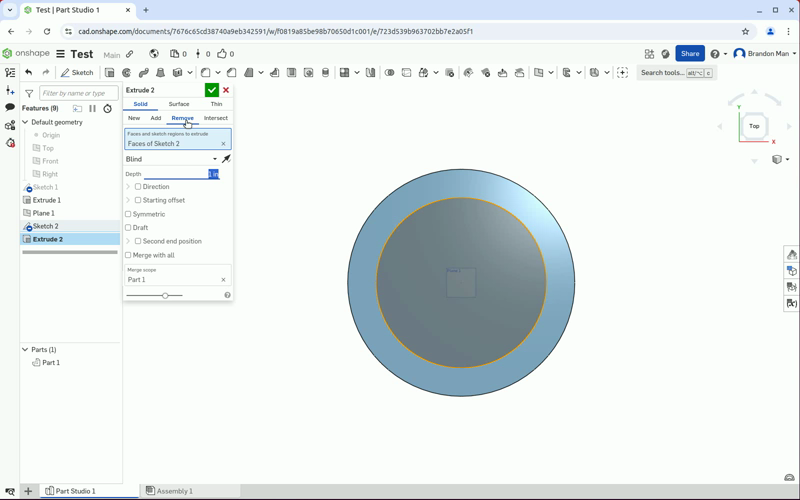
text(6.981)
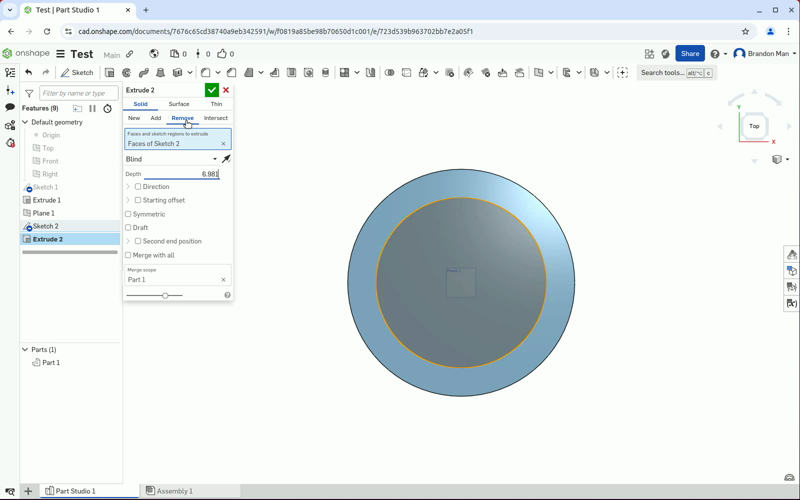
key(tab, 6)
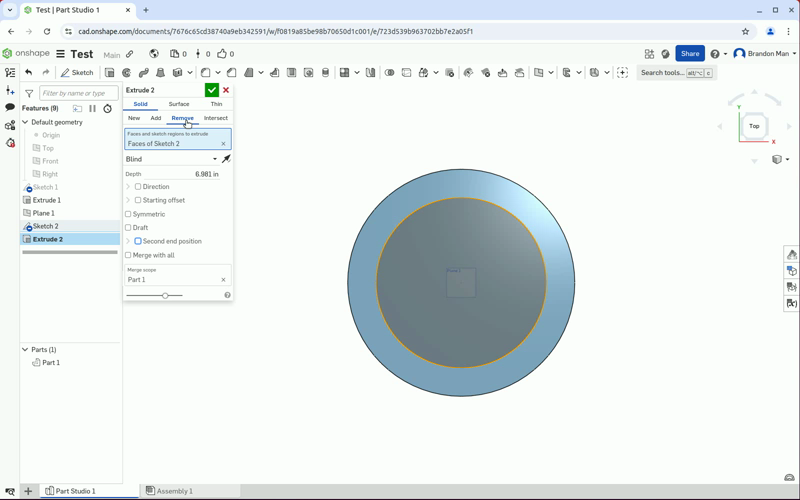
key(space)
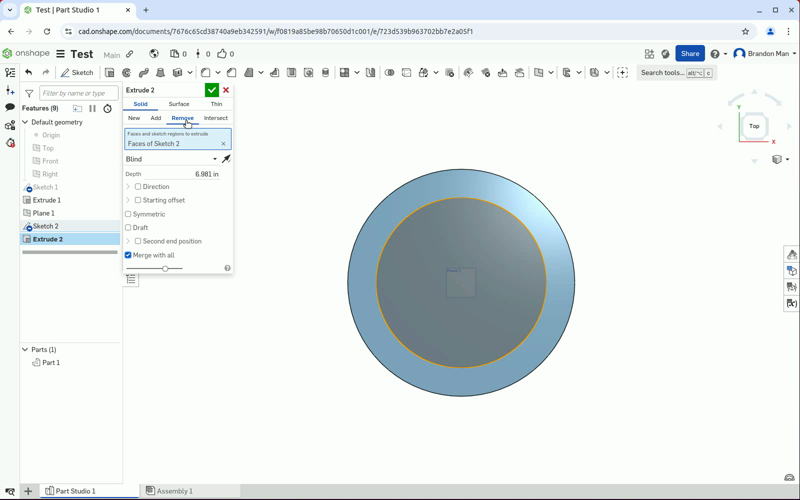
key(enter)
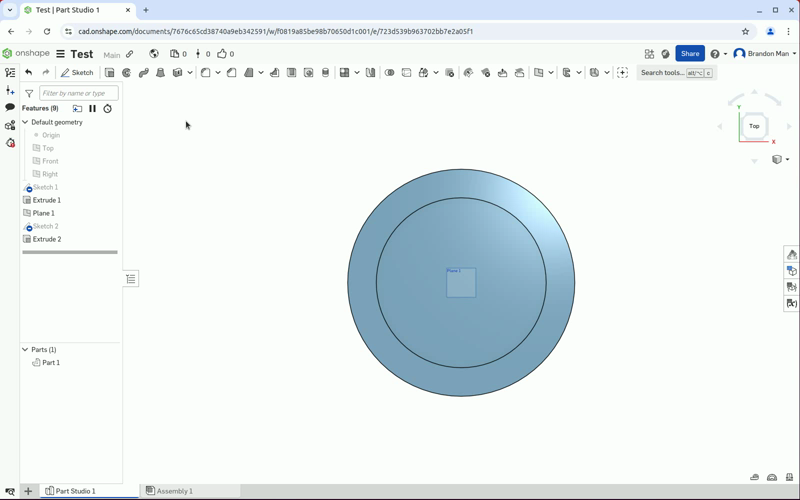
key(shift+h)
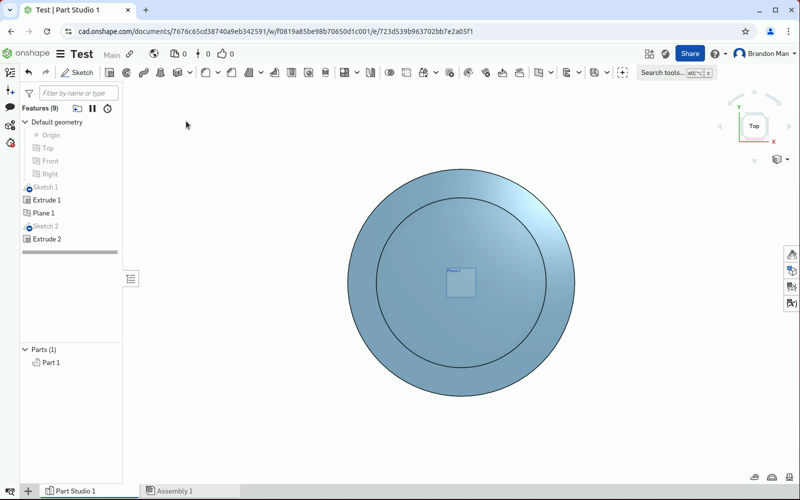
key(shift+h)
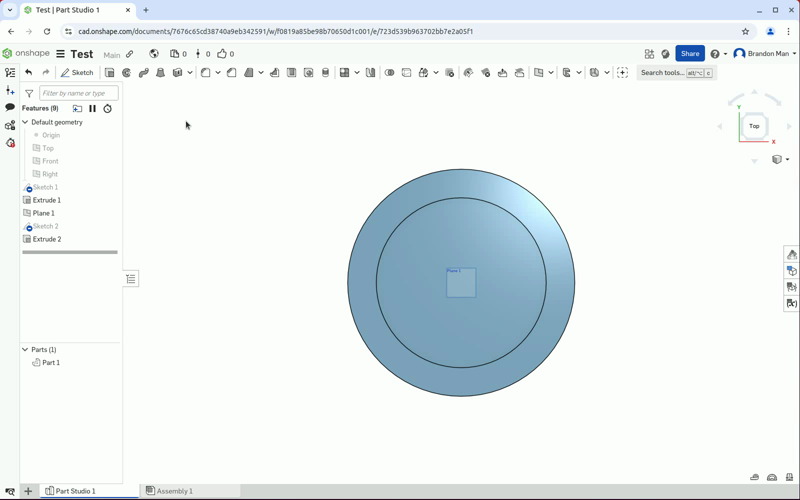
mouse_move(73, 189)
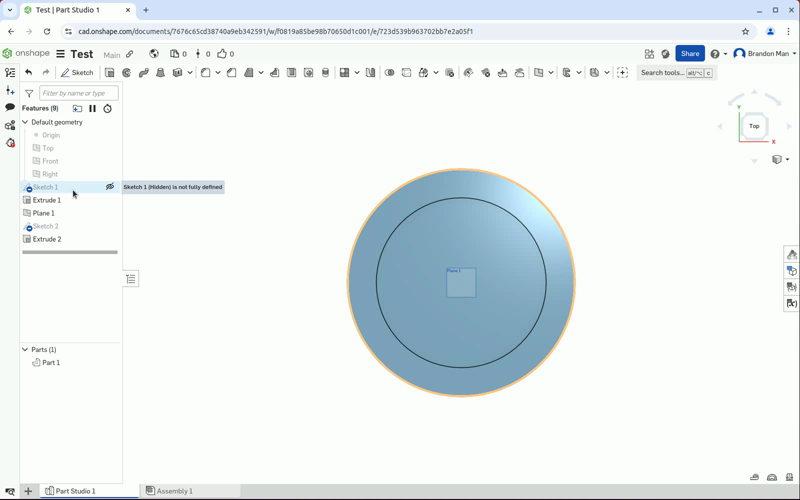
click(73, 189)
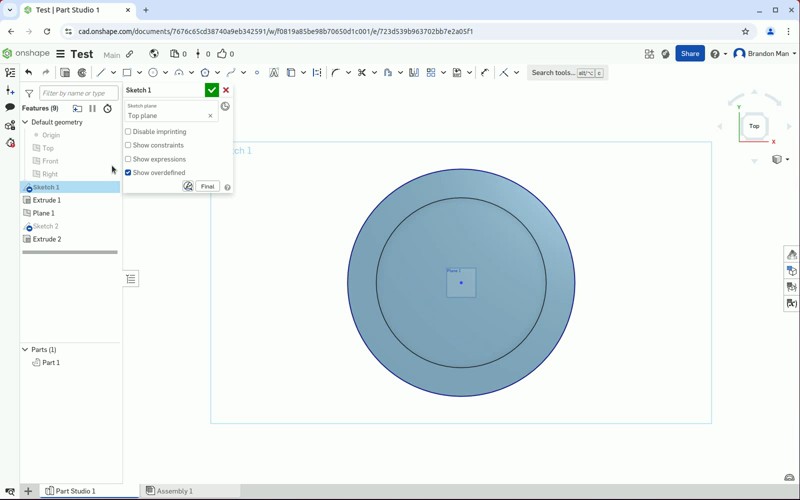
mouse_move(229, 92)
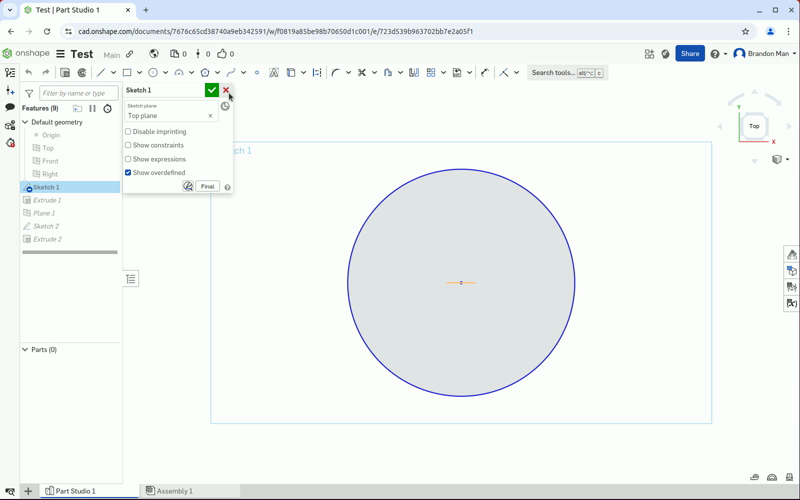
click(229, 92)
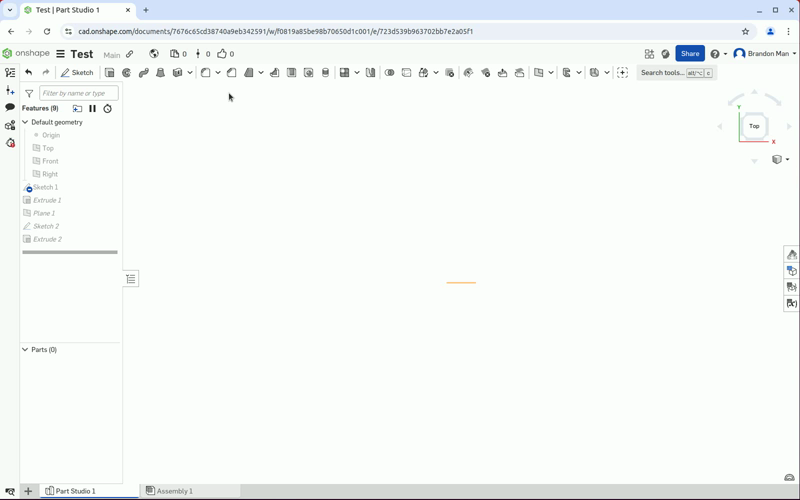
key(shift+s)
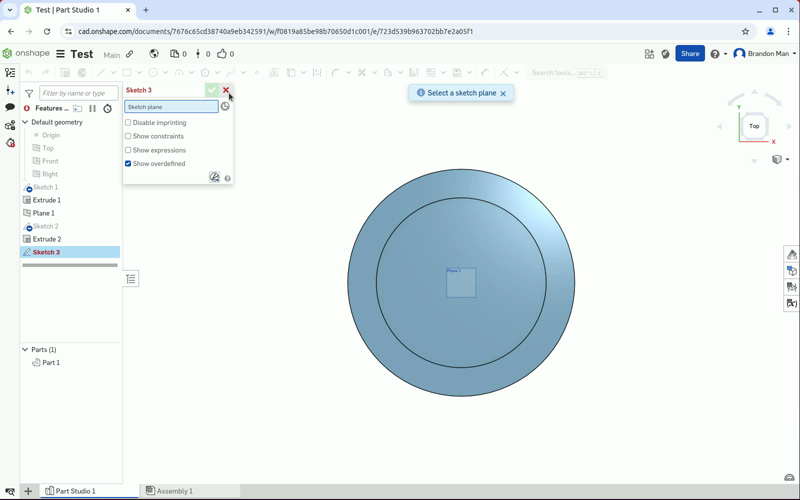
mouse_move(73, 215)
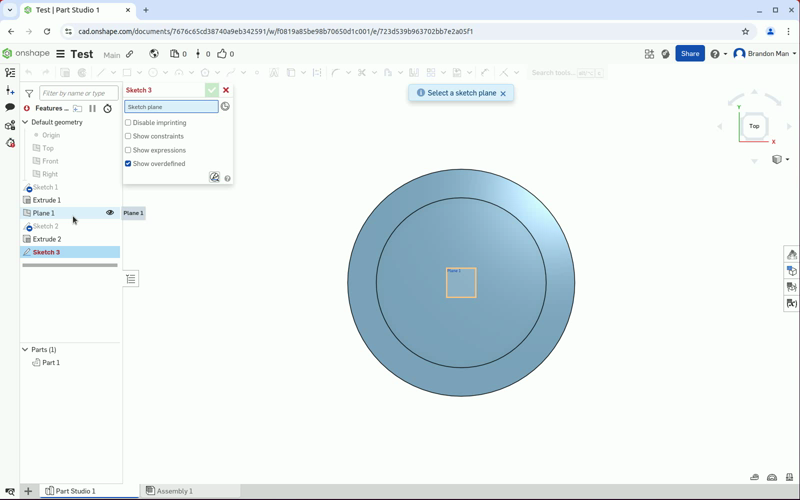
click(73, 215)
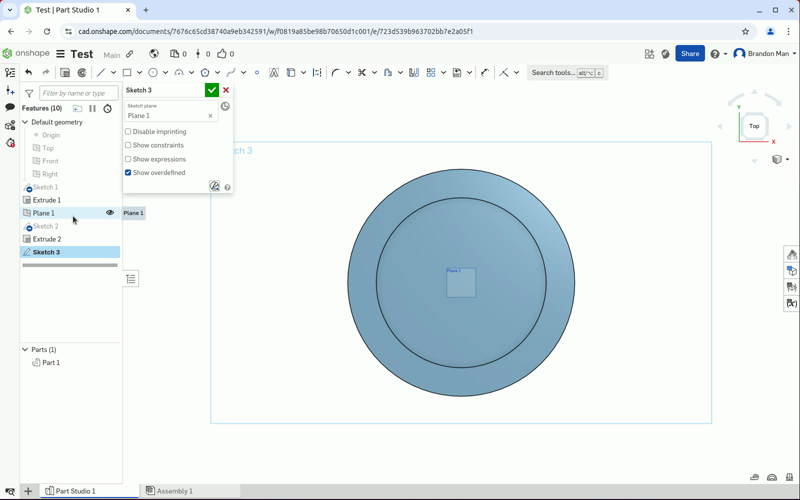
mouse_move(73, 352)
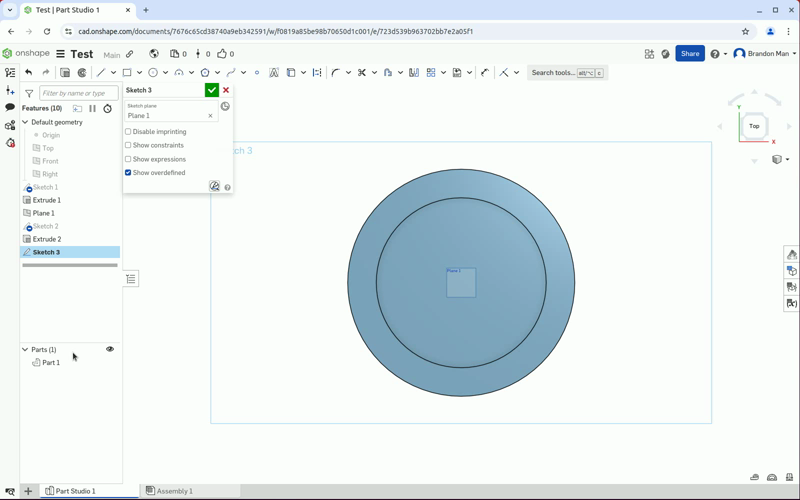
key(y)
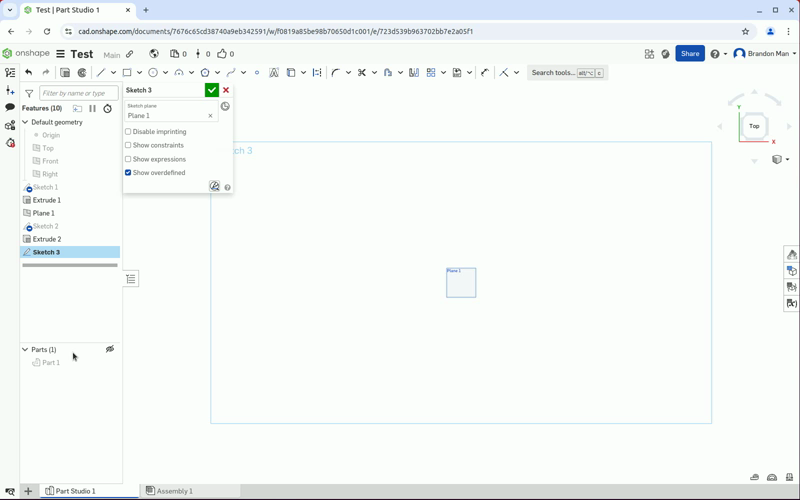
key(c)
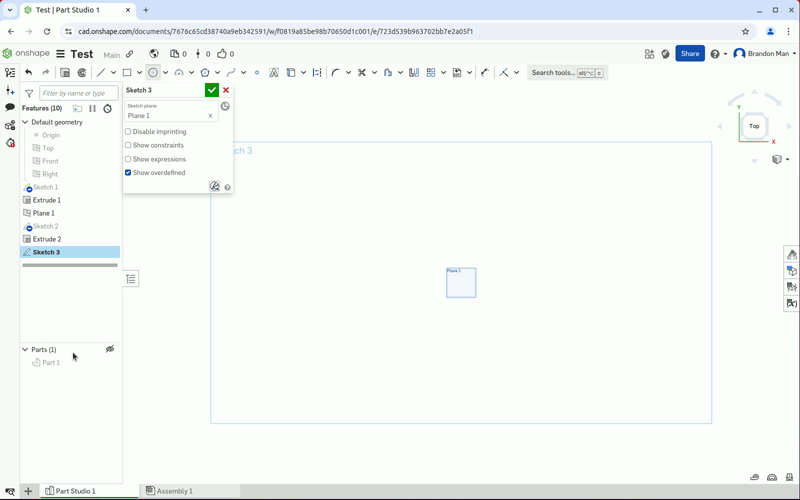
key_down(shift)
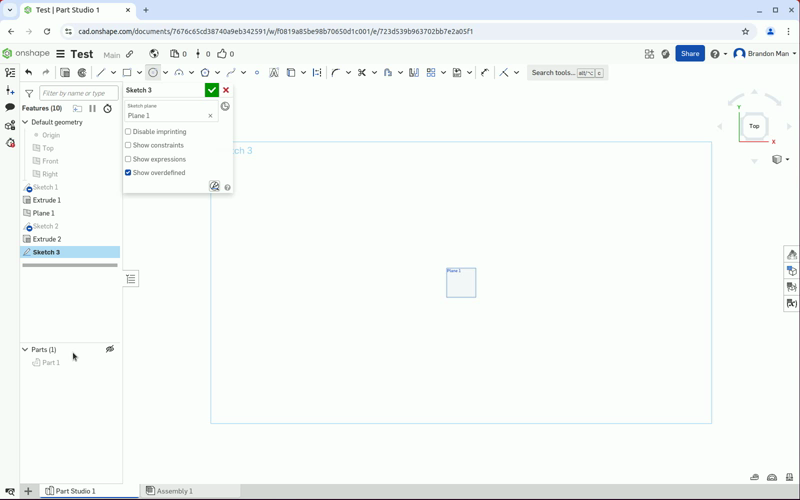
mouse_move(461, 282)
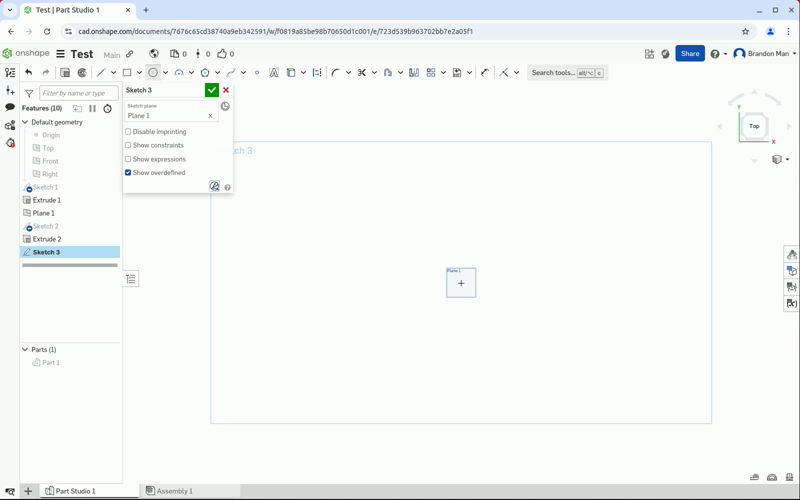
click(461, 282)
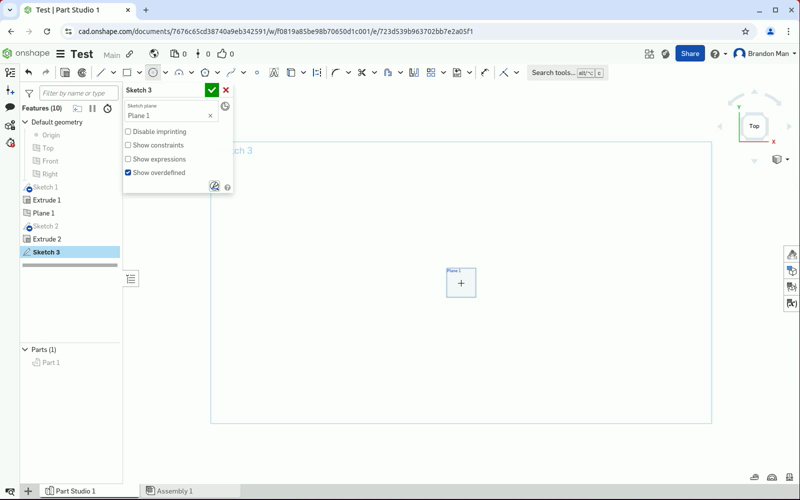
key_up(shift)
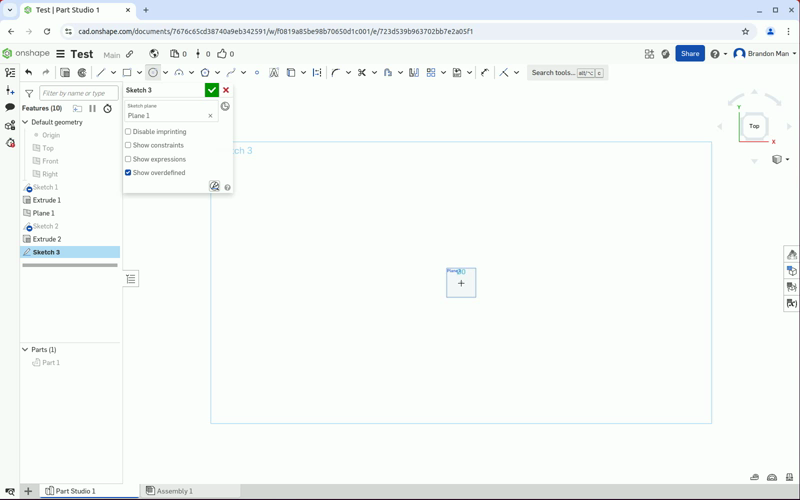
mouse_move(552, 282)
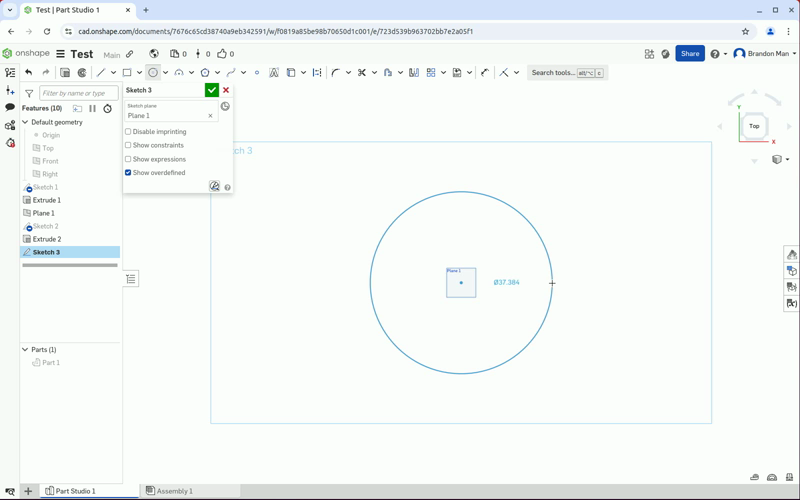
click(552, 282)
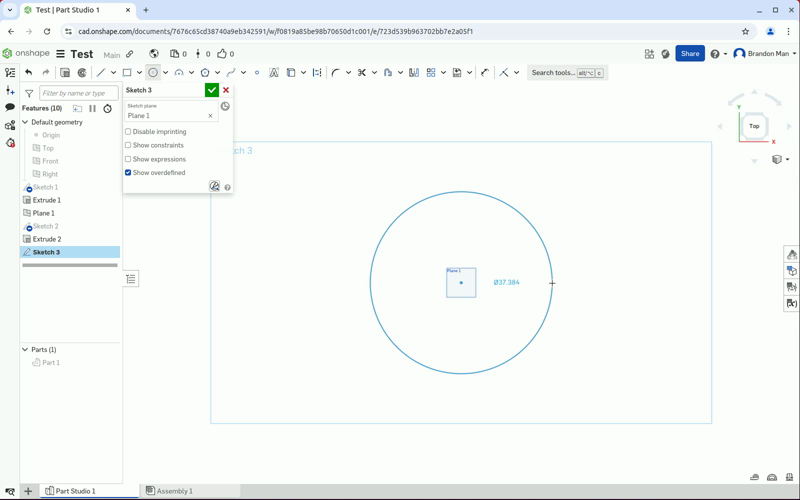
key(esc)
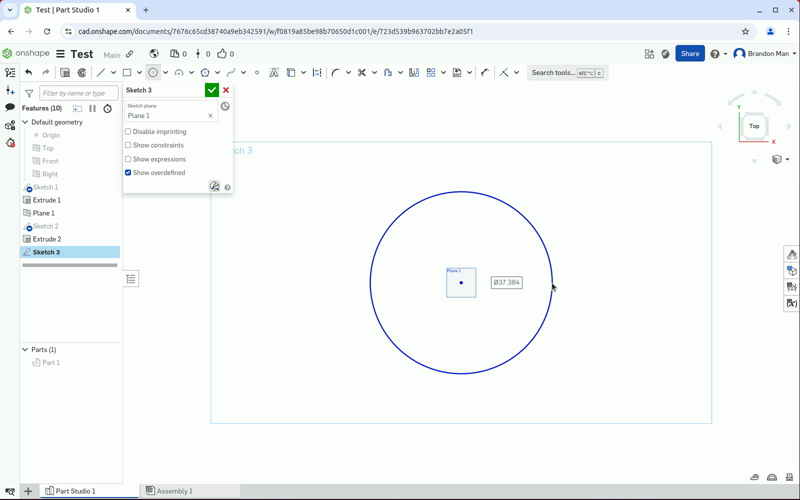
key(c)
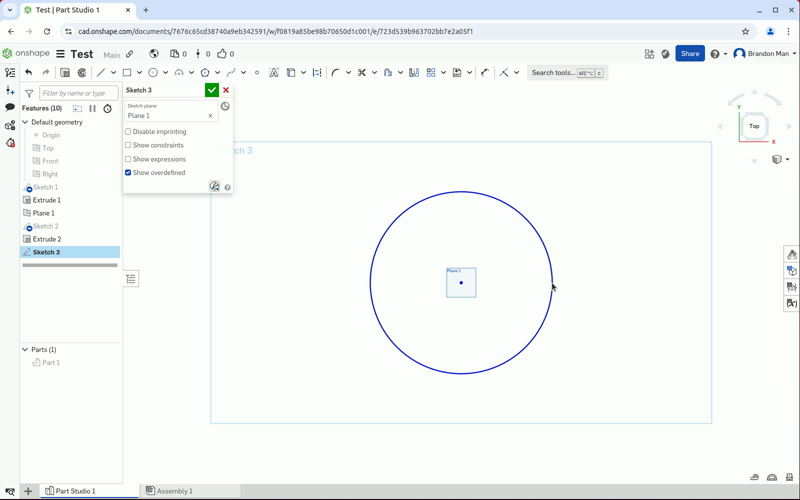
key_down(shift)
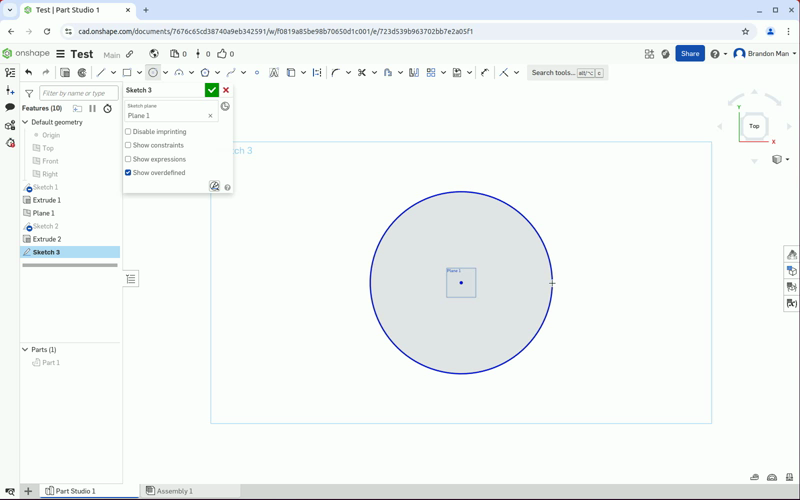
mouse_move(461, 282)
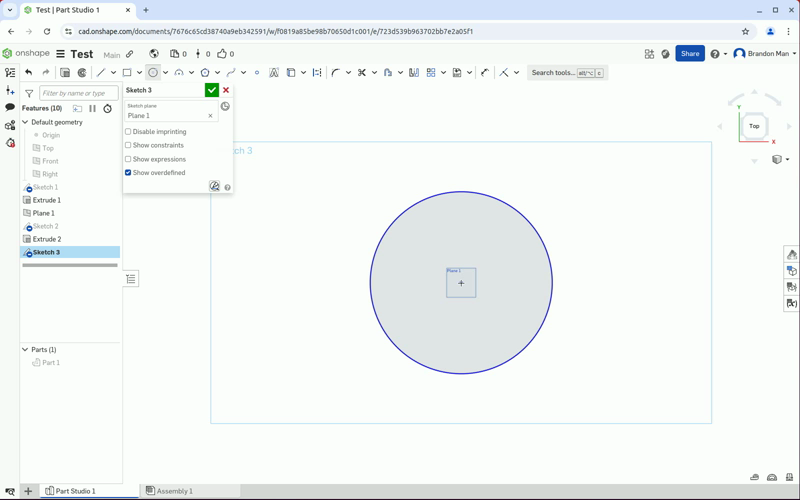
click(461, 282)
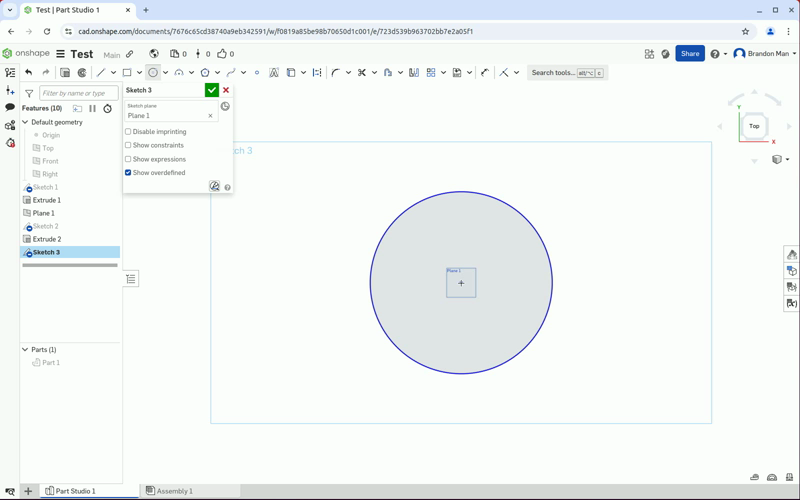
key_up(shift)
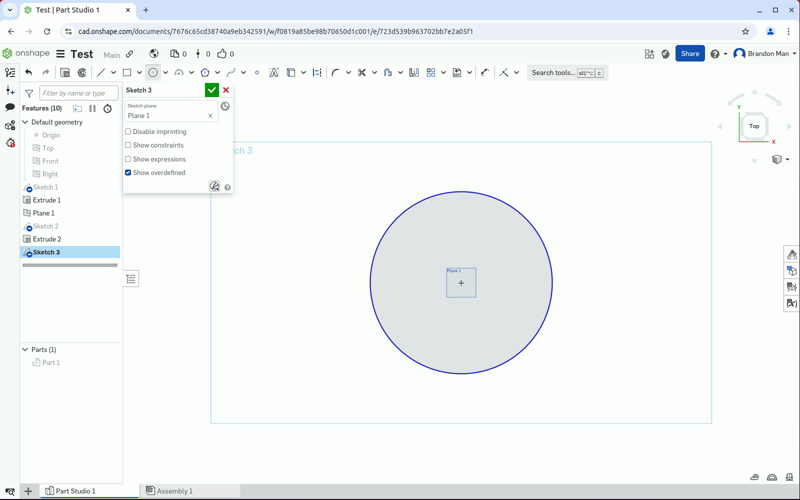
mouse_move(546, 282)
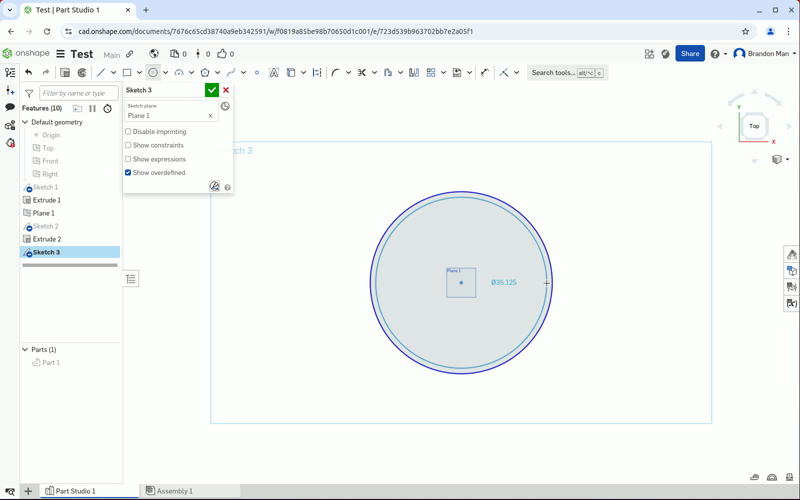
click(546, 282)
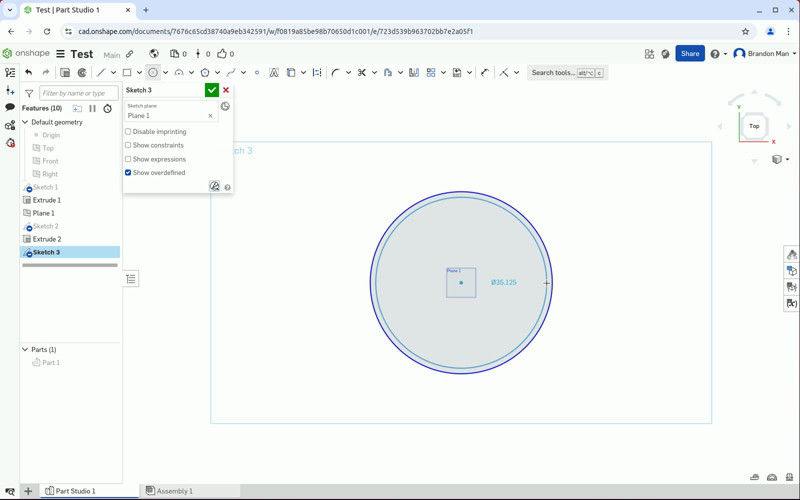
key(esc)
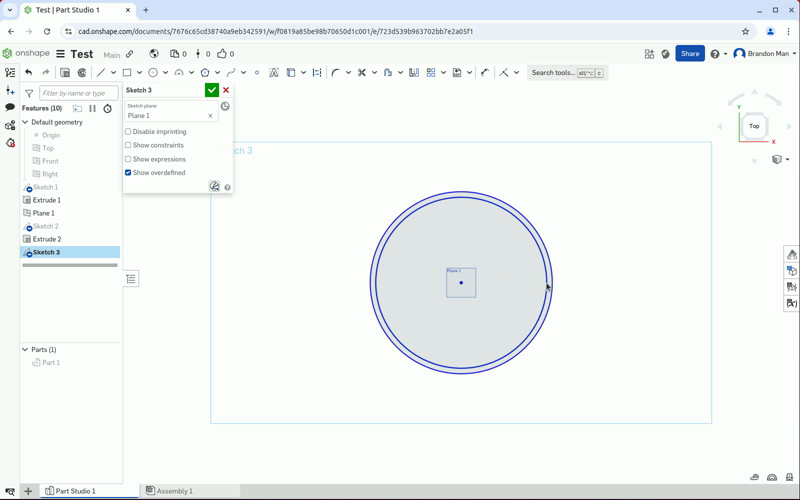
mouse_move(528, 341)
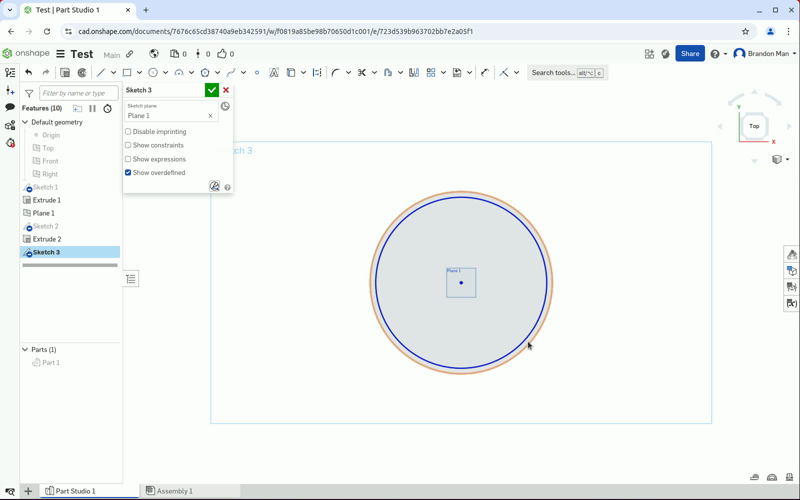
click(528, 341)
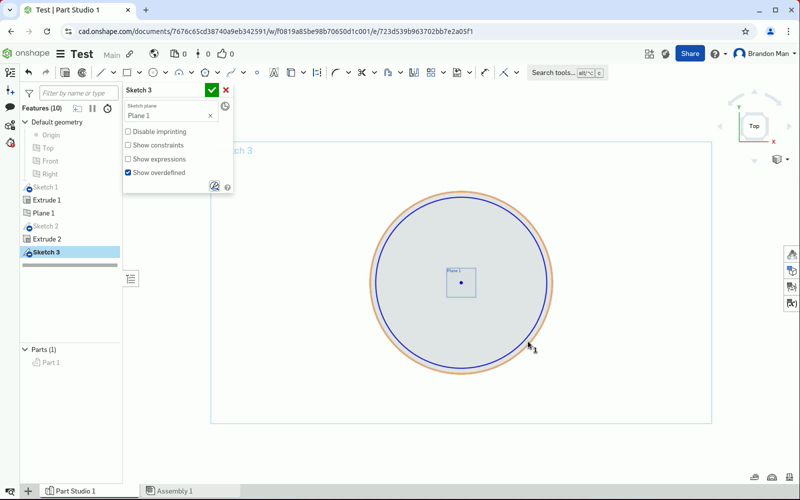
mouse_move(73, 352)
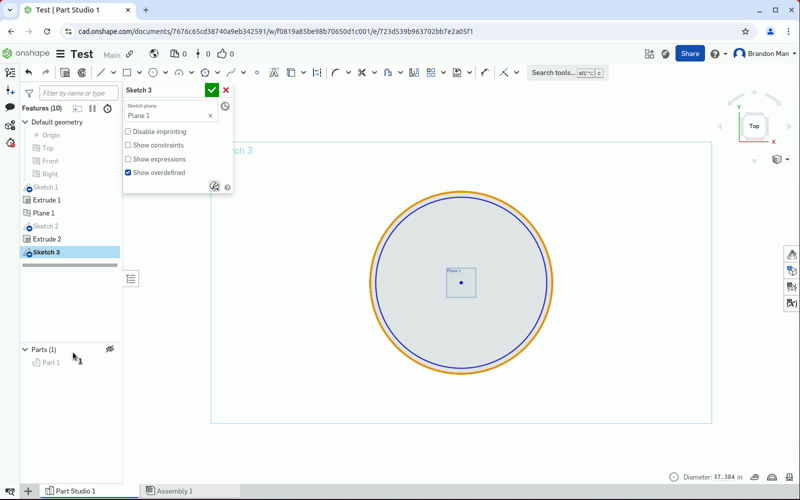
key(shift+y)
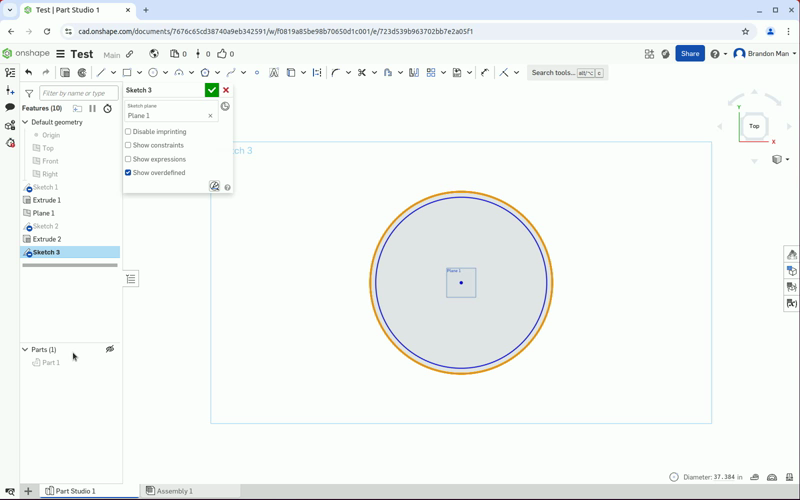
key(shift+e)
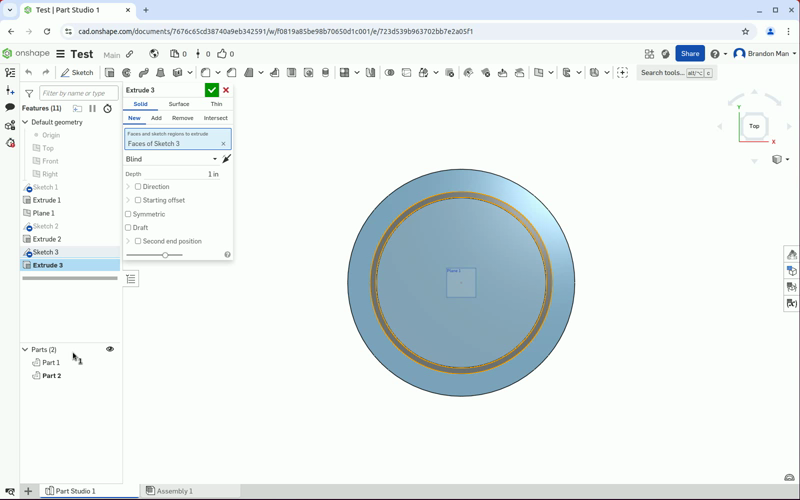
mouse_move(143, 106)
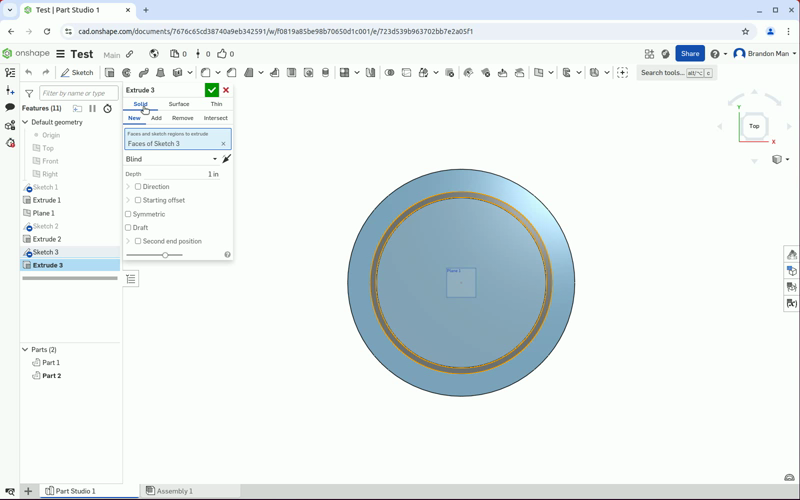
click(143, 106)
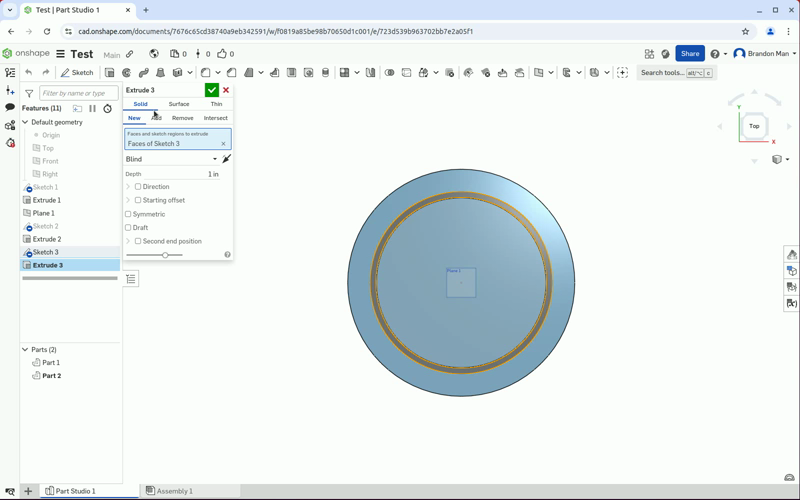
mouse_move(186, 120)
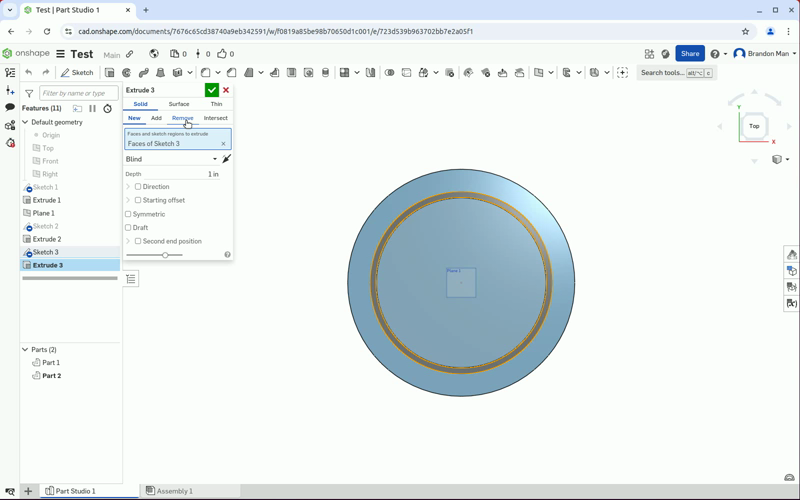
click(186, 120)
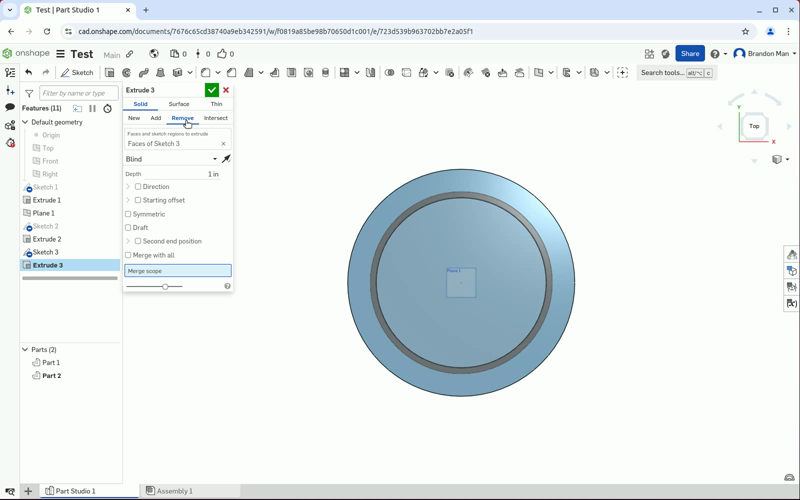
key(tab, 4)
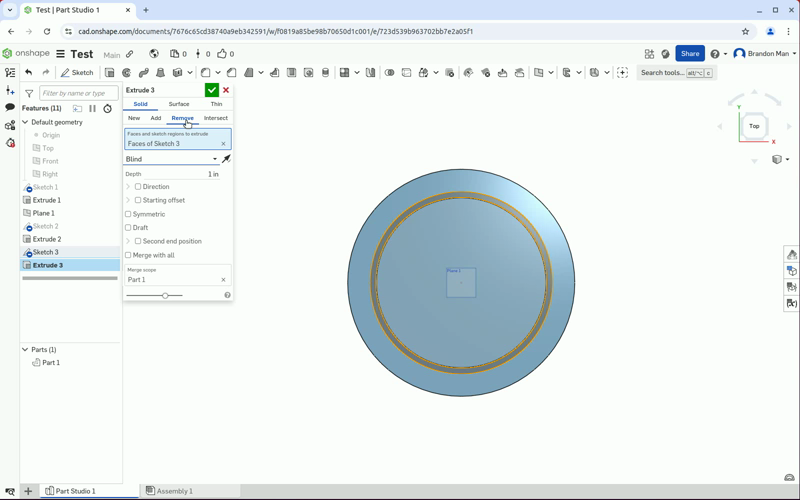
text(1.204)
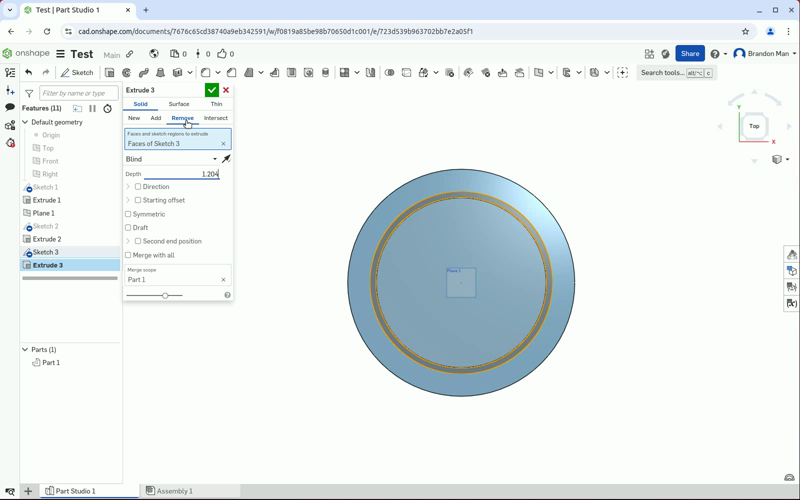
key(tab, 6)
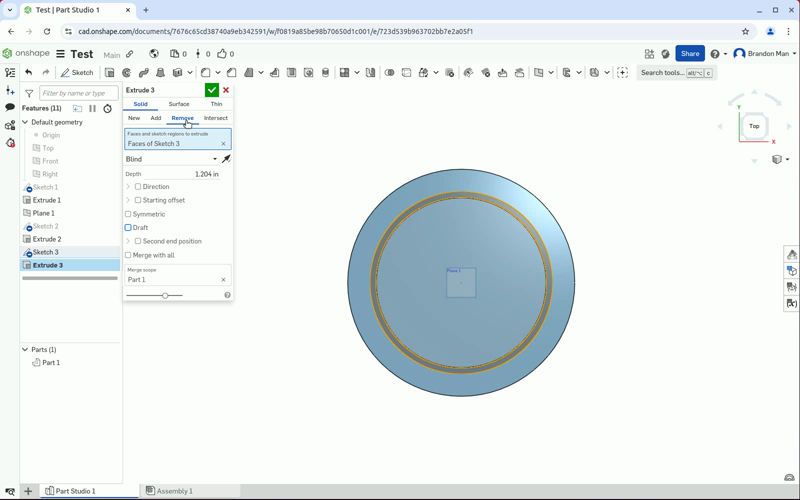
key(space)
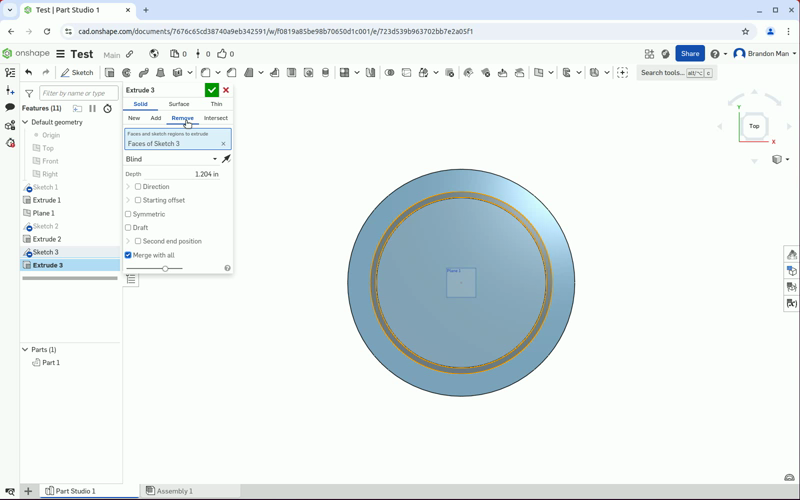
key(enter)
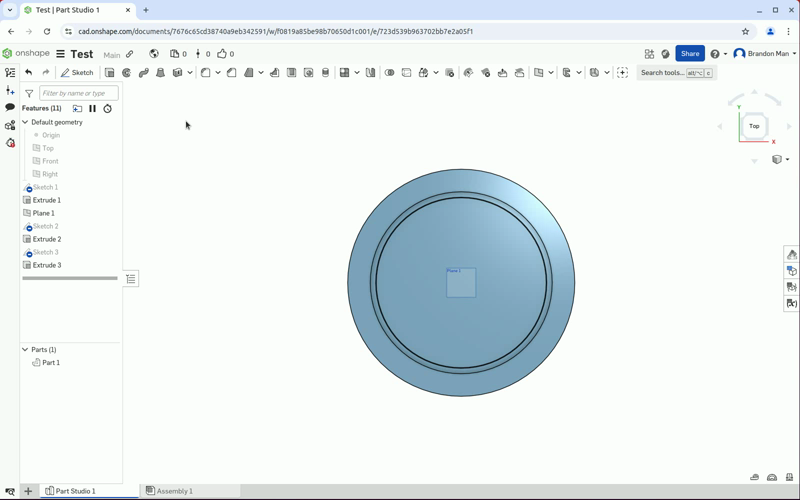
key(shift+h)
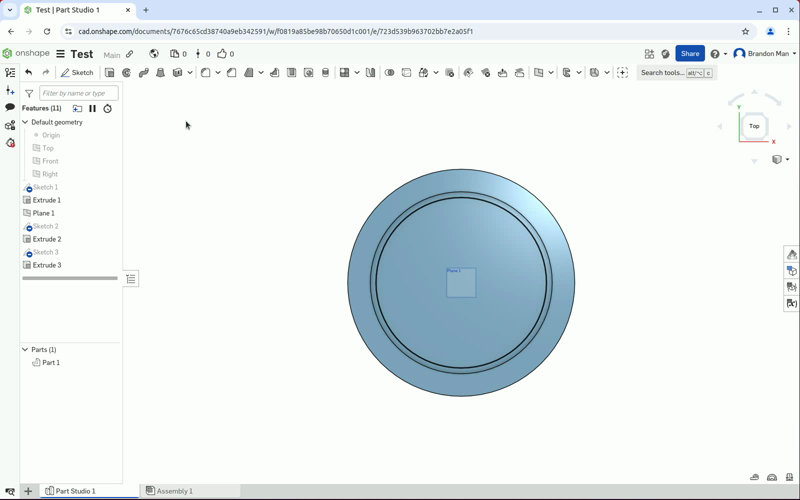
key(shift+h)
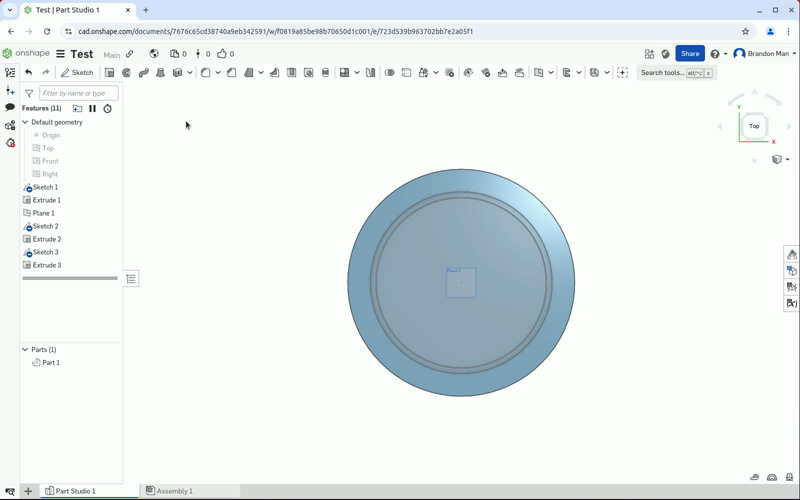
key(shift+7)
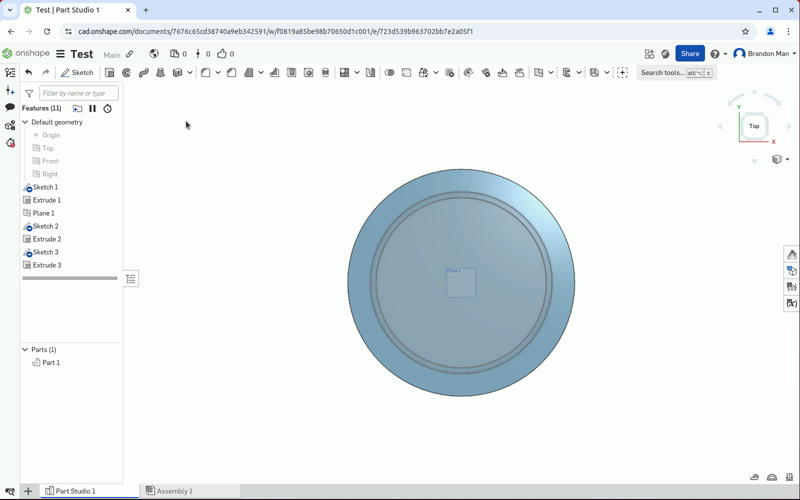
key(up, 3)
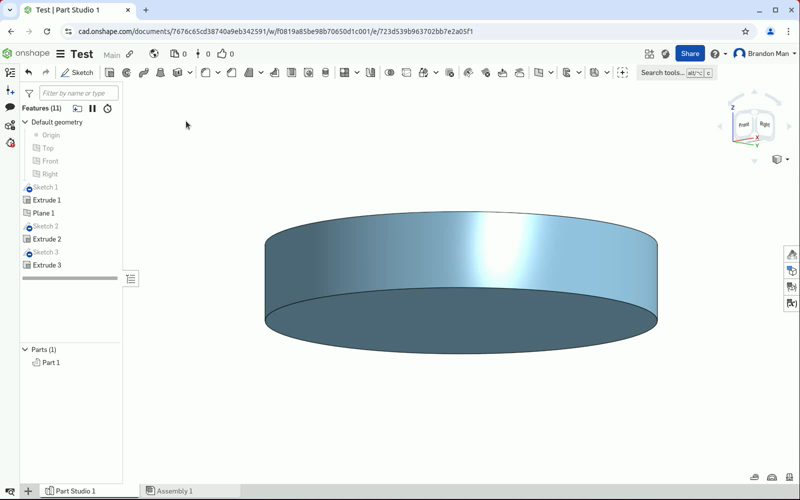
key(left, 3)
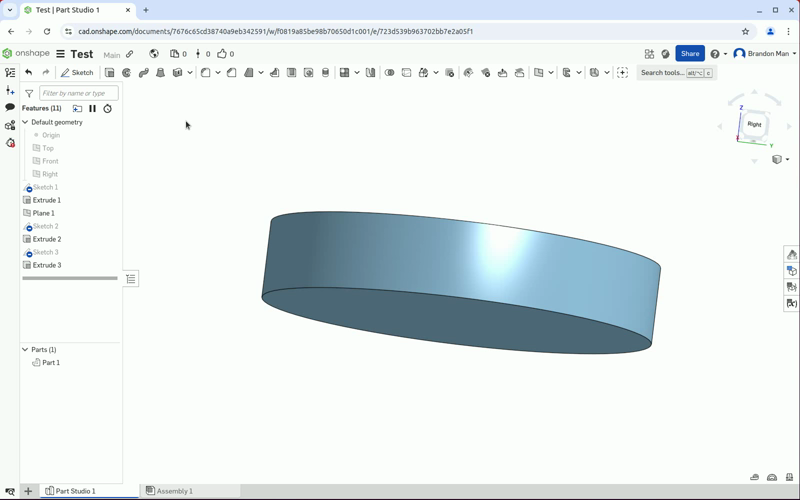
key(right, 3)
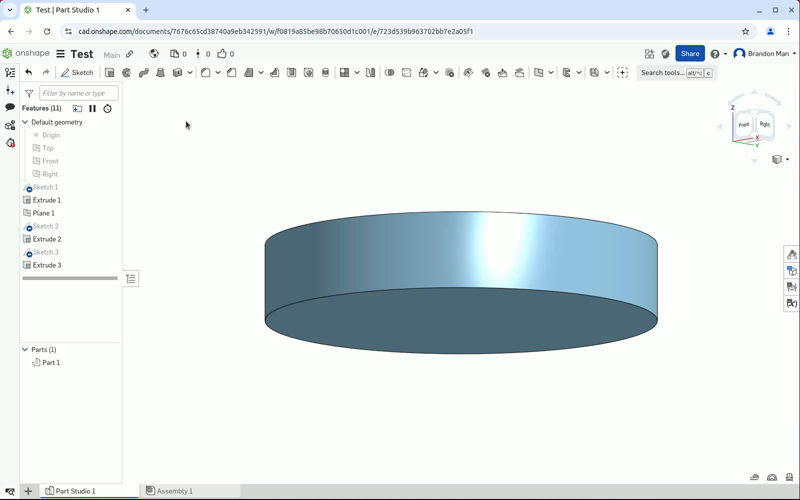
key(down, 3)
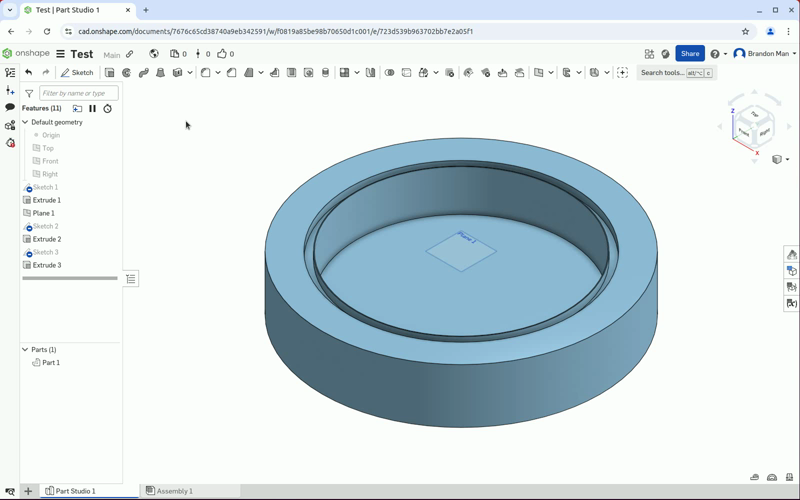
mouse_move(73, 189)
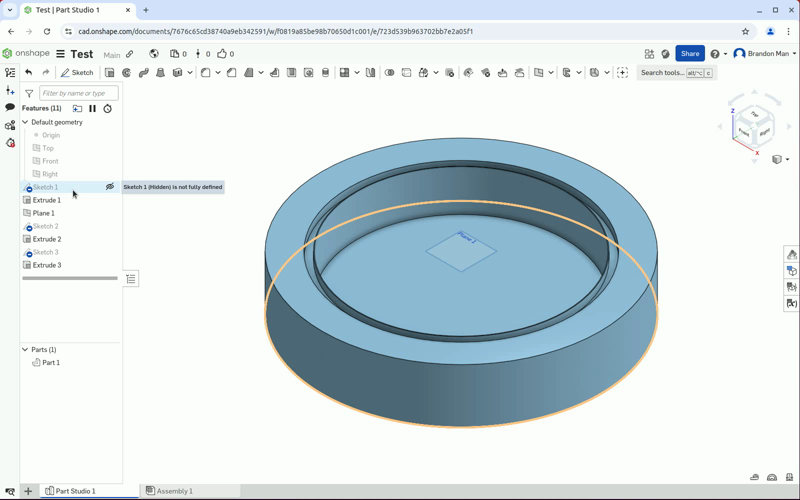
click(73, 189)